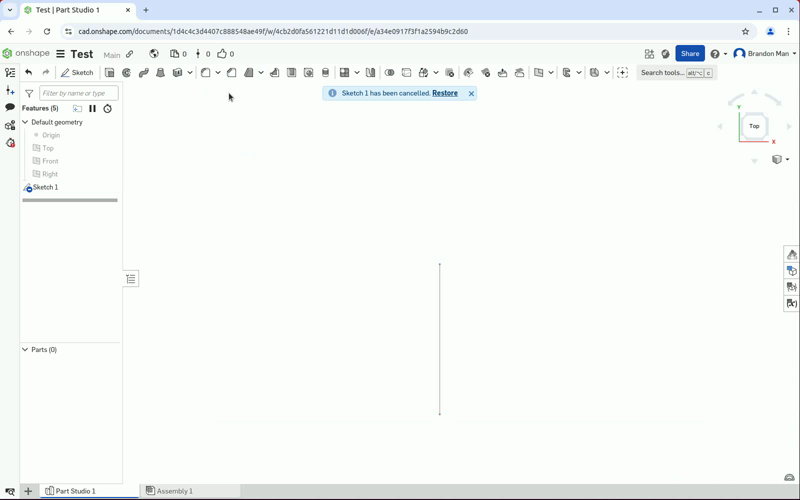
key(shift+h)
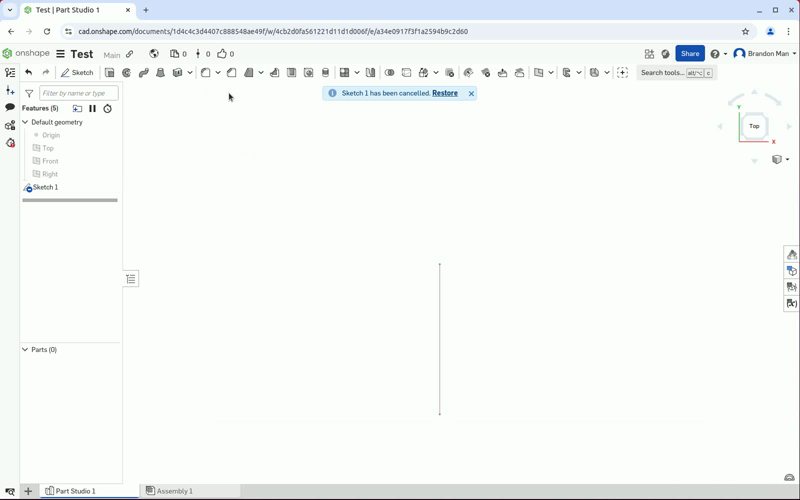
key(shift+s)
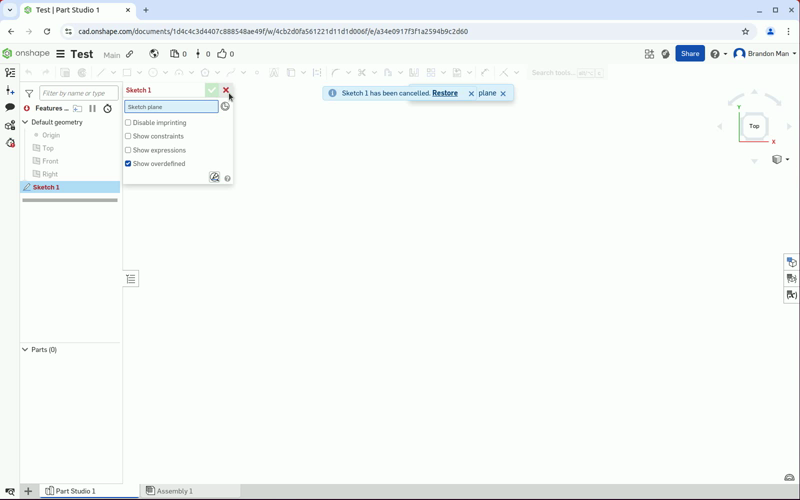
mouse_move(73, 150)
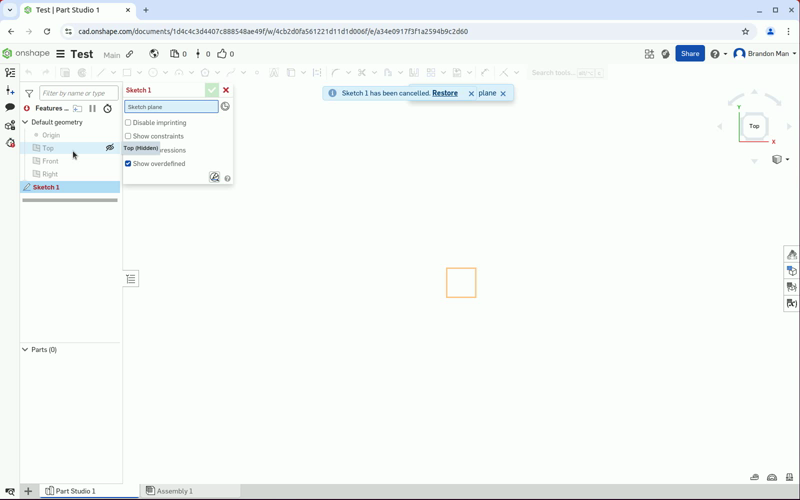
click(73, 150)
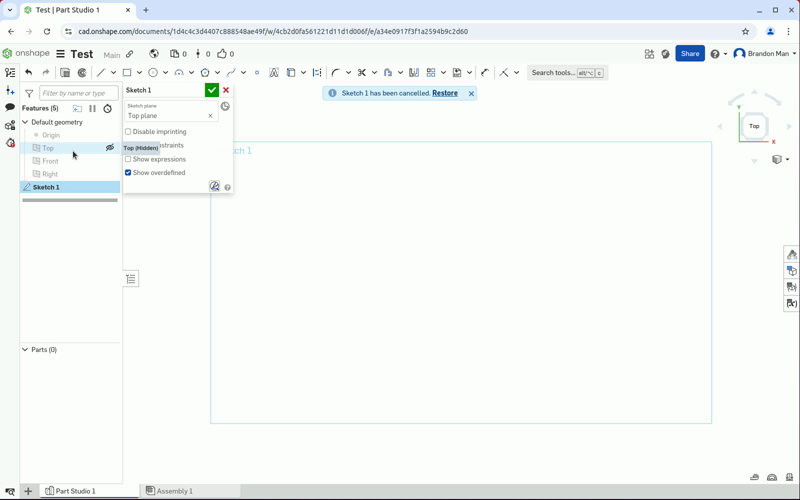
mouse_move(73, 352)
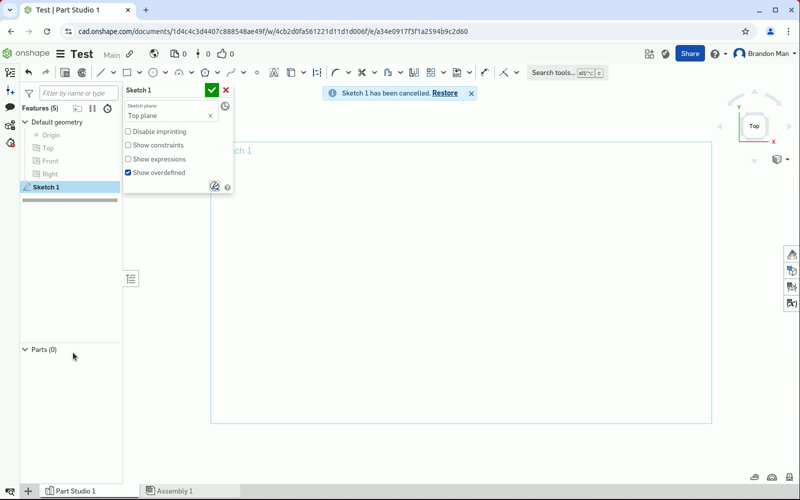
key(y)
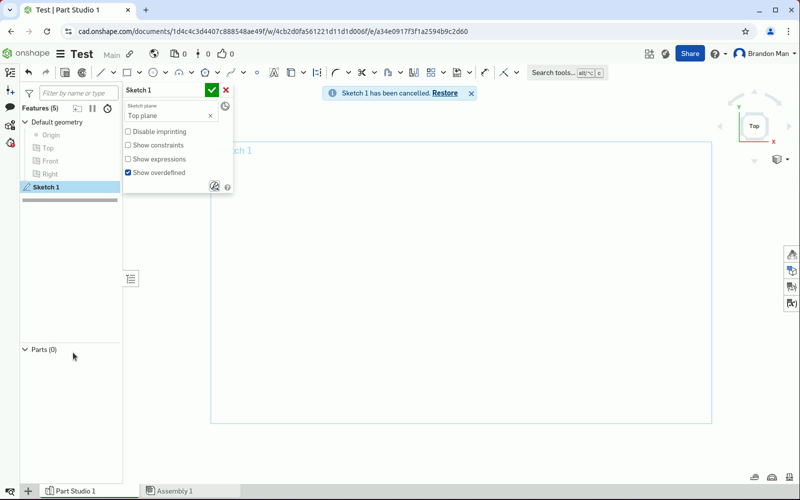
key(c)
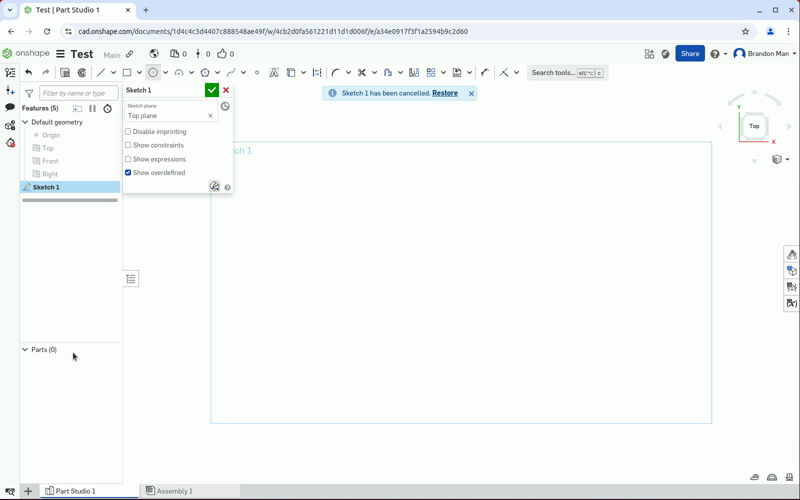
key_down(shift)
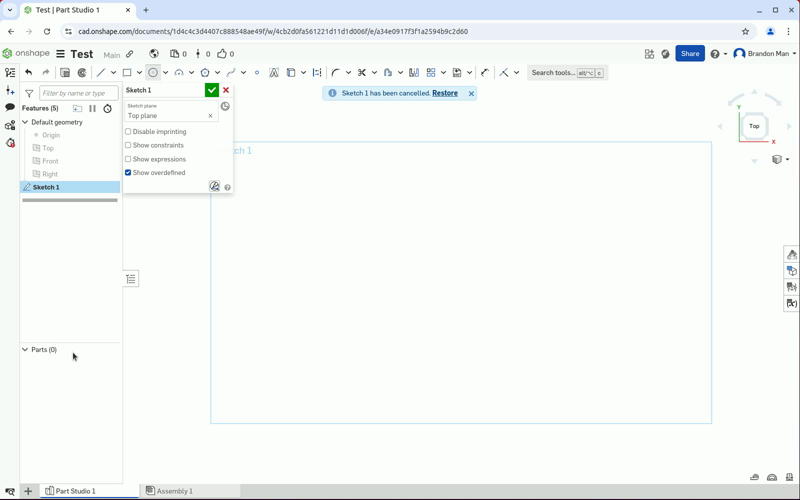
mouse_move(461, 282)
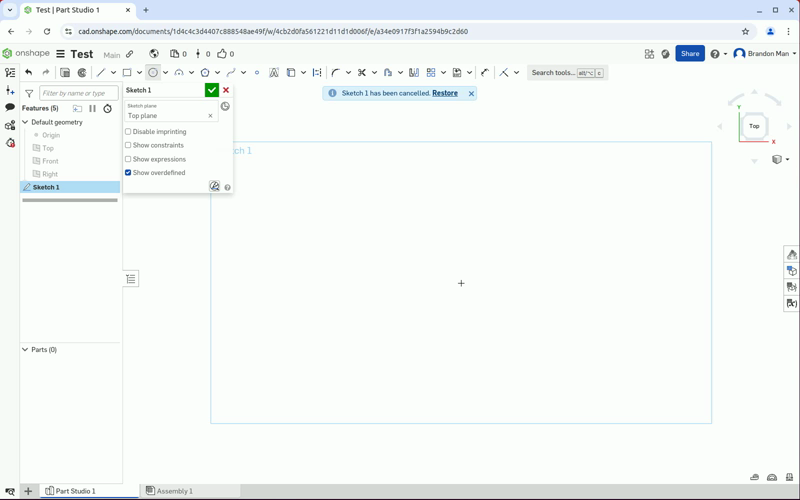
click(461, 282)
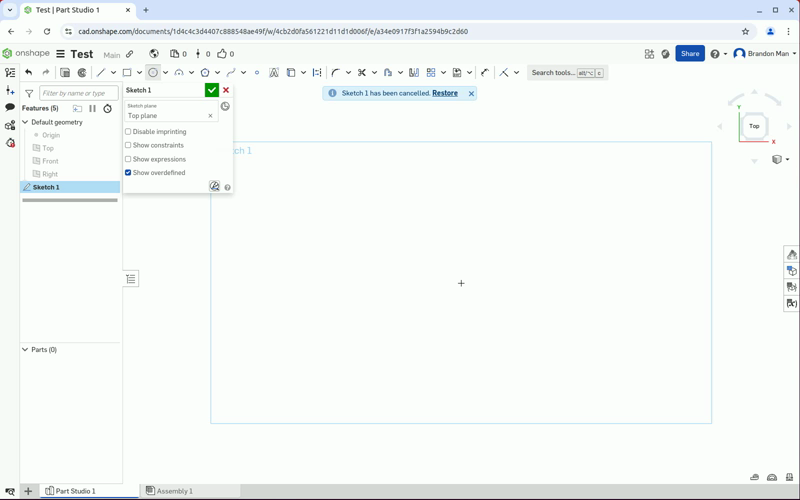
key_up(shift)
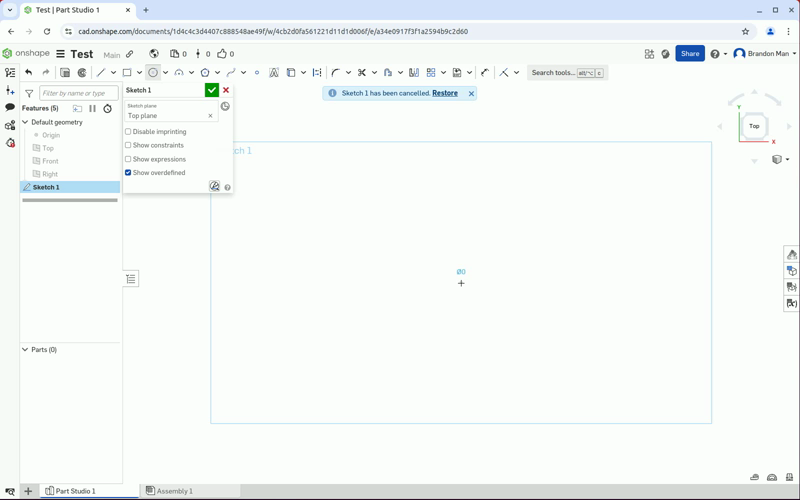
mouse_move(574, 282)
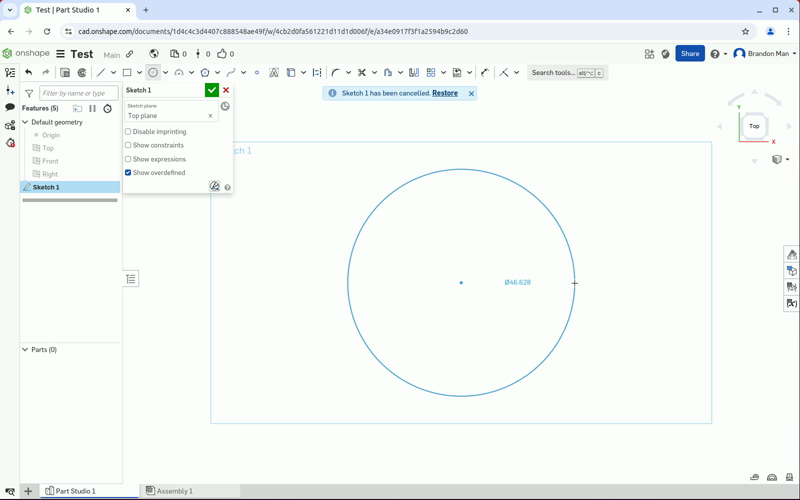
click(574, 282)
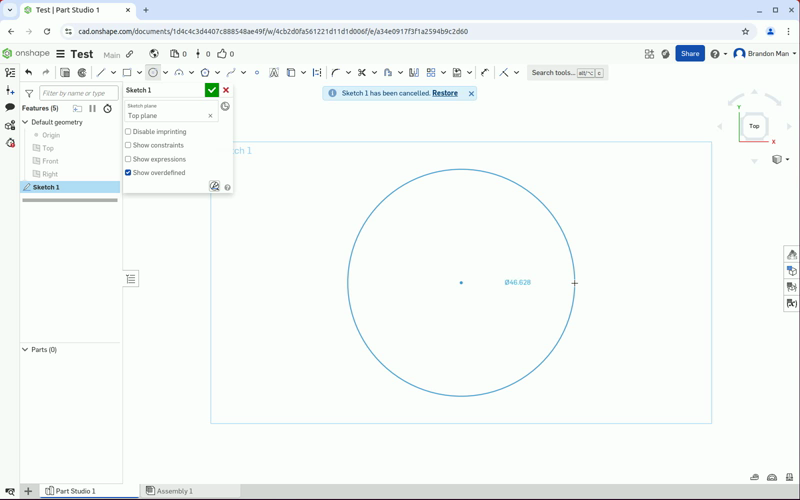
key(esc)
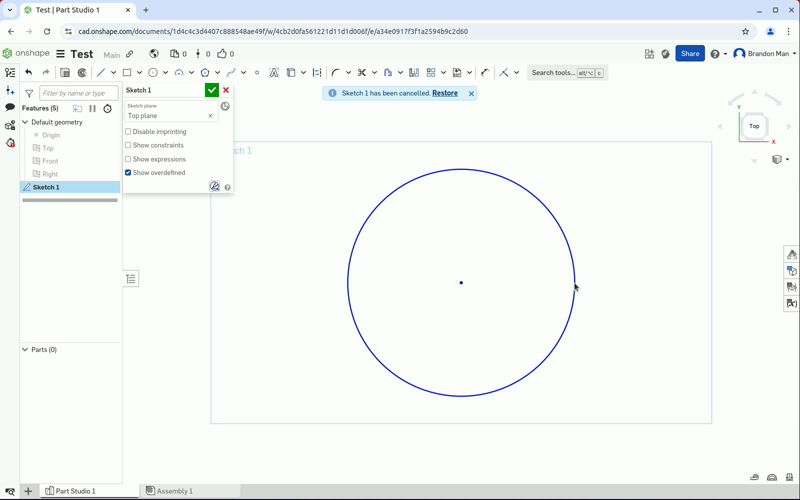
mouse_move(505, 352)
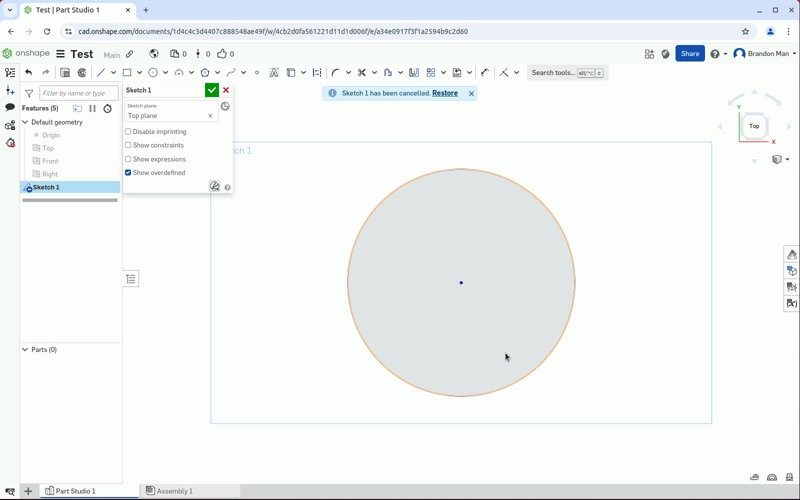
click(505, 352)
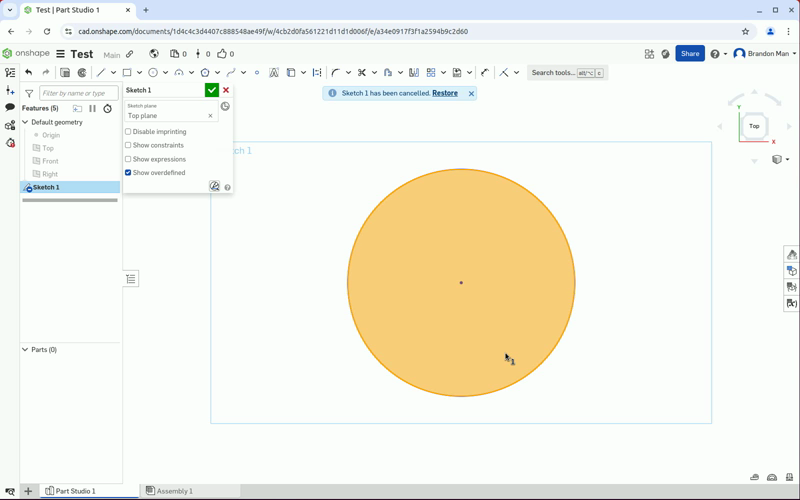
mouse_move(73, 352)
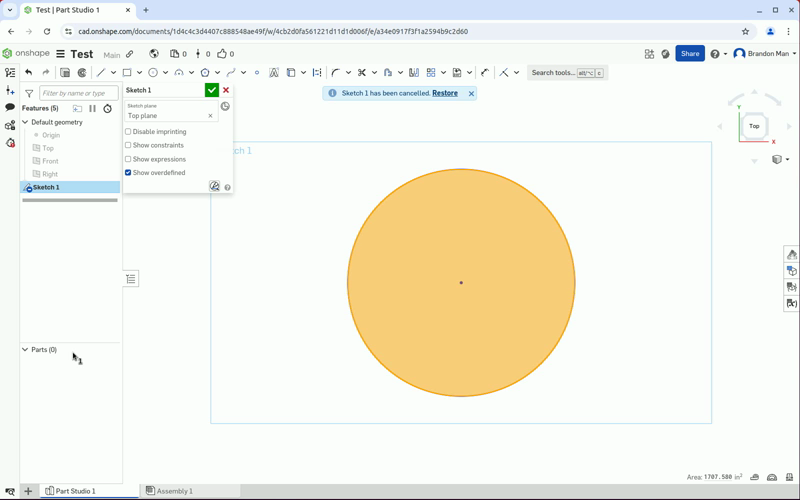
key(shift+y)
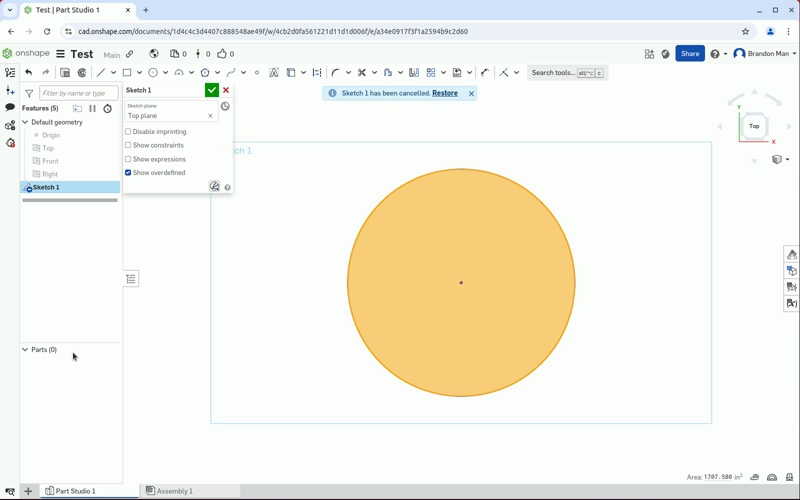
key(shift+e)
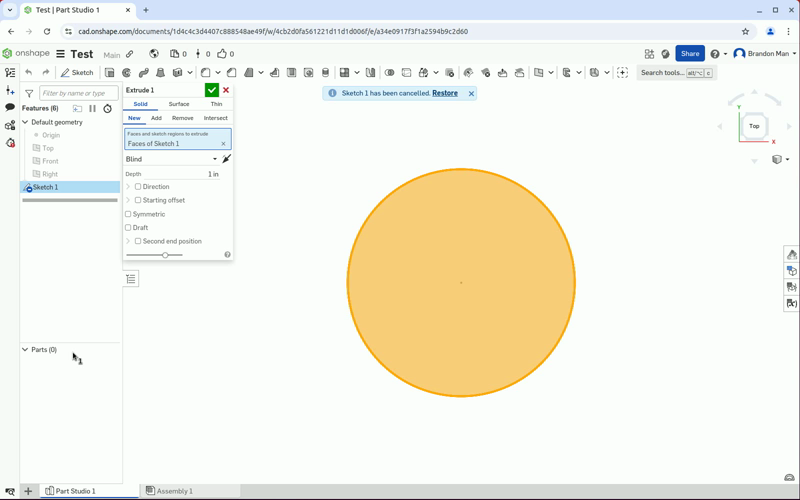
mouse_move(143, 106)
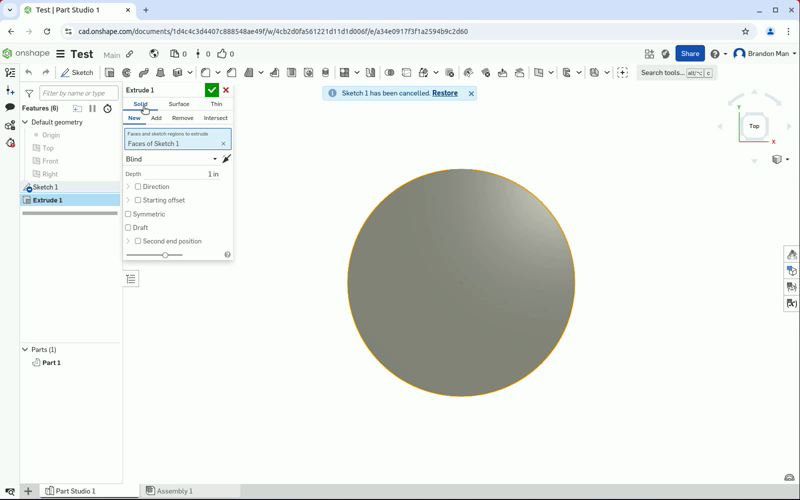
click(143, 106)
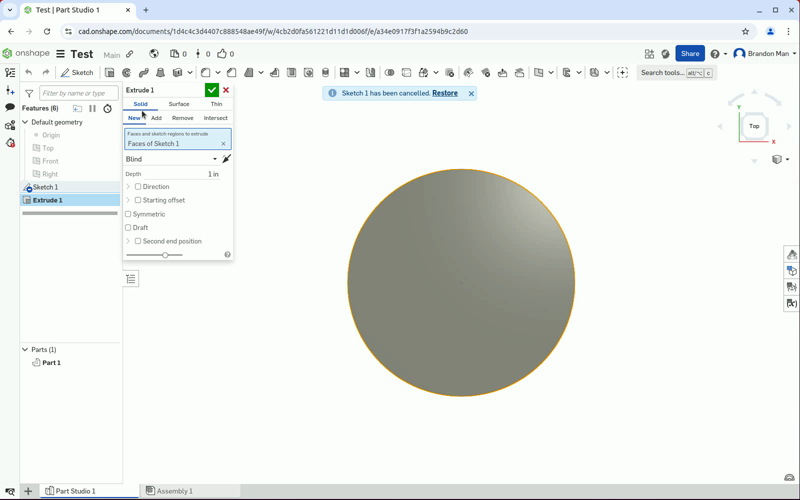
mouse_move(137, 120)
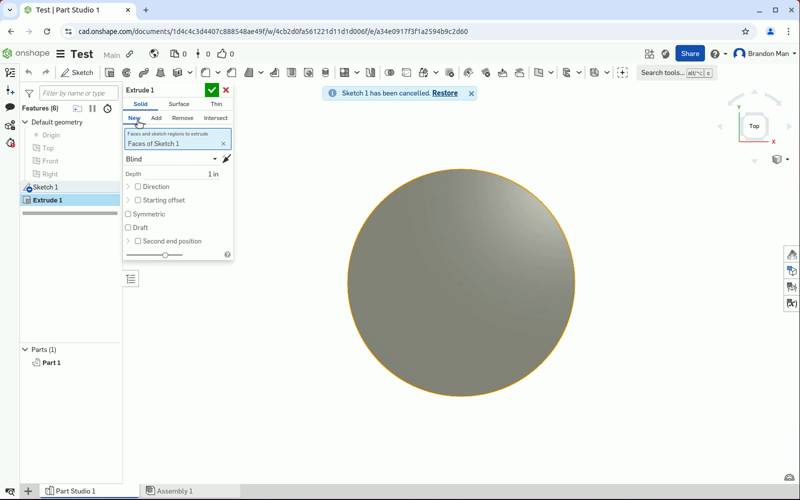
click(137, 120)
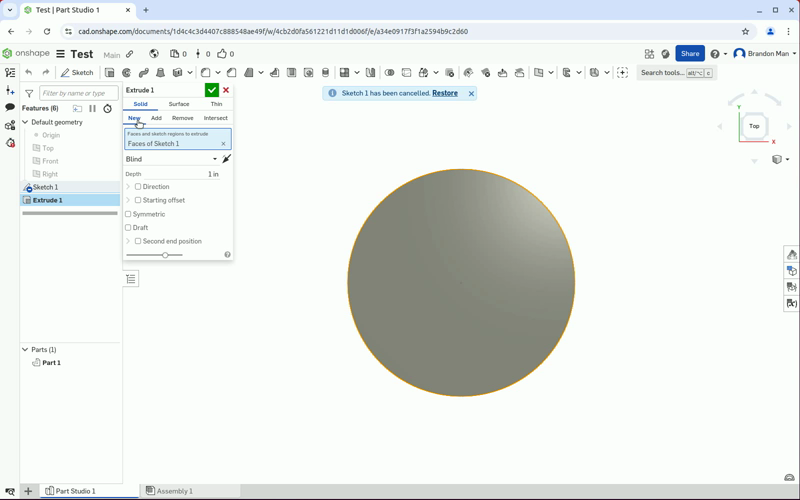
key(tab, 4)
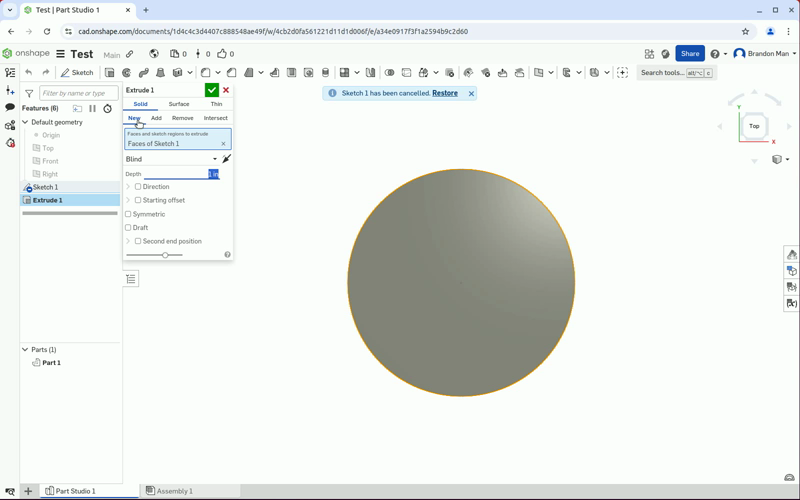
text(4.574)
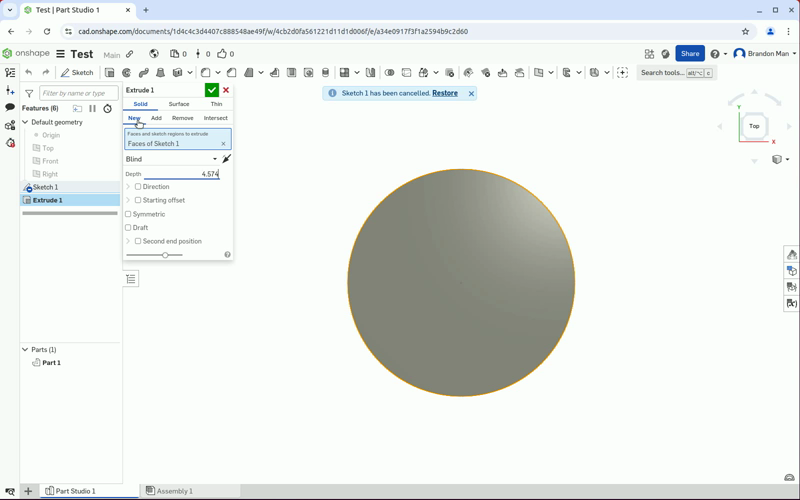
key(enter)
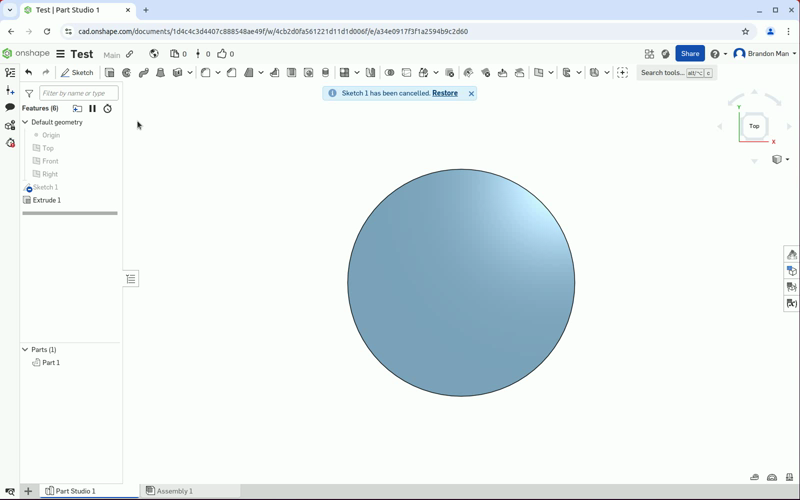
key(shift+h)
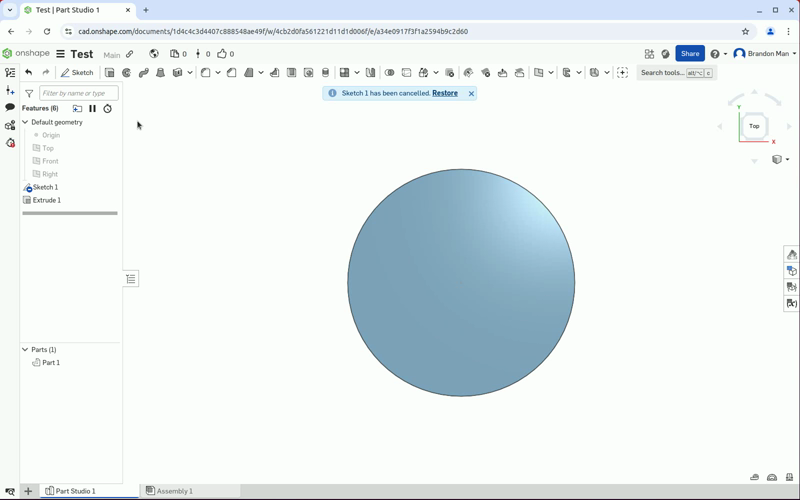
key(shift+h)
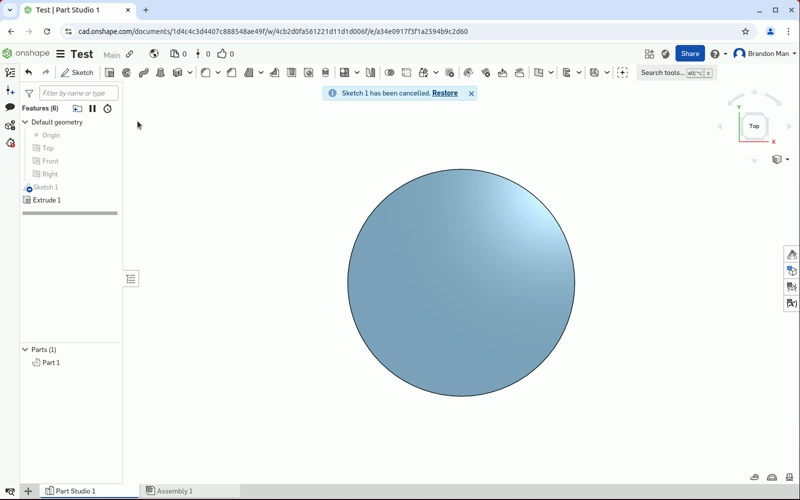
mouse_move(73, 189)
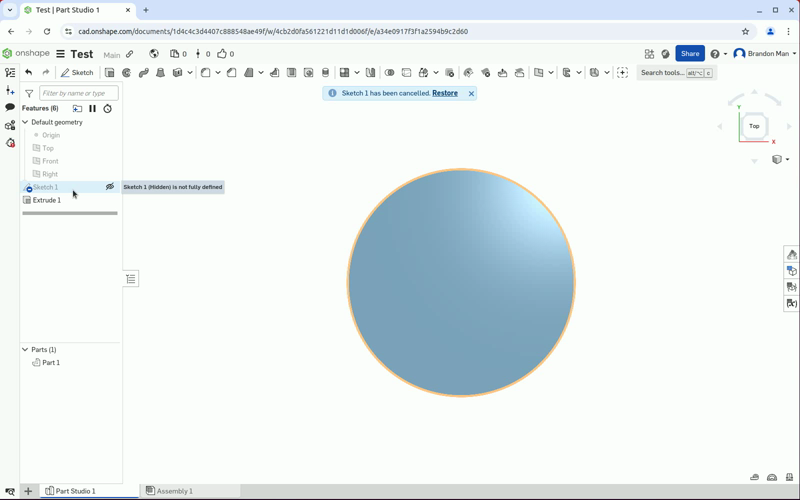
click(73, 189)
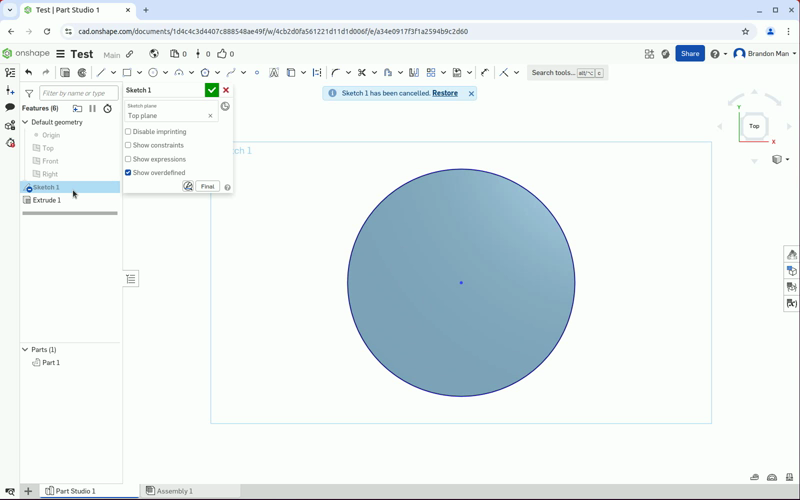
mouse_move(229, 92)
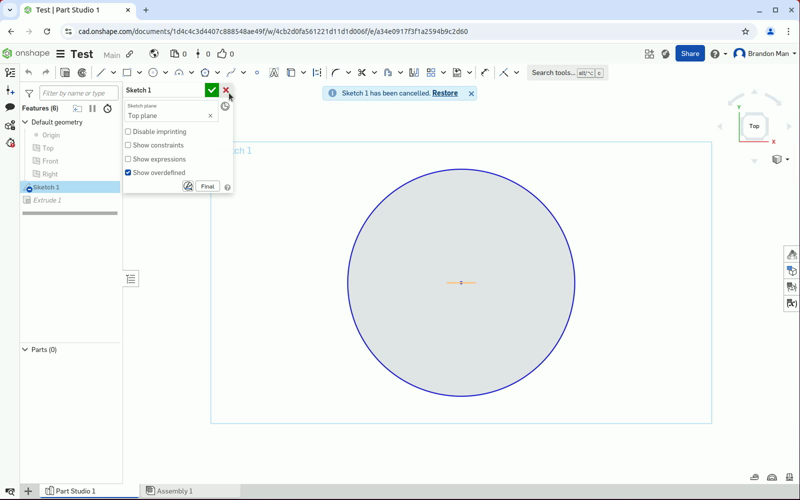
click(229, 92)
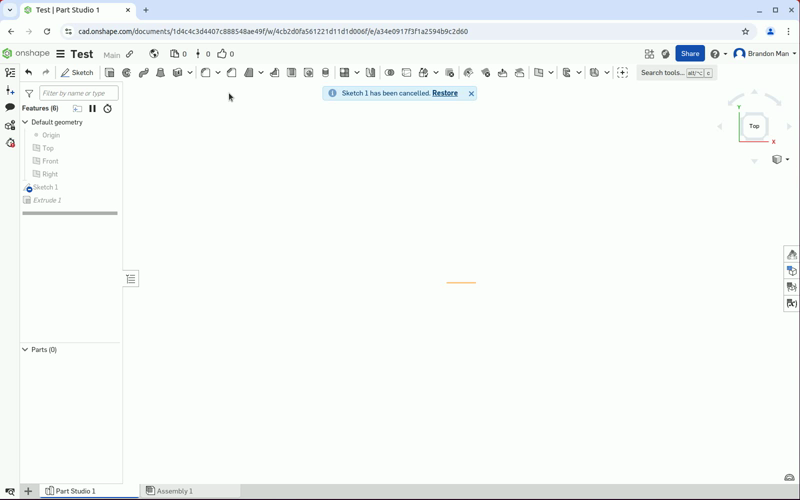
mouse_move(541, 75)
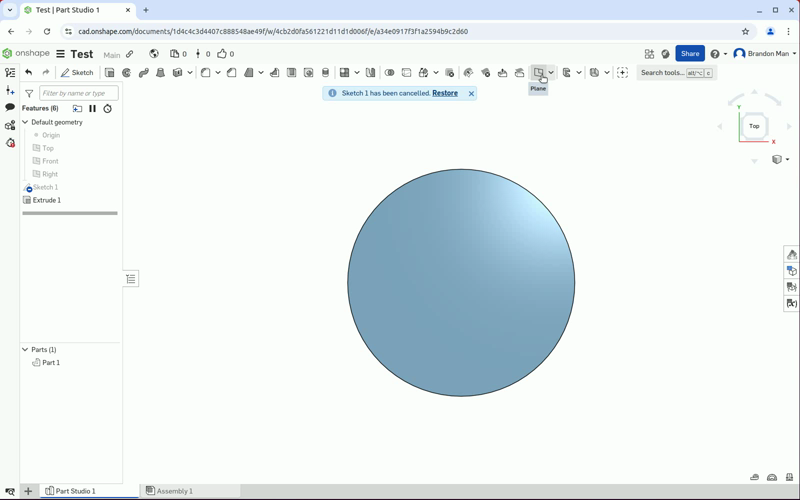
click(541, 75)
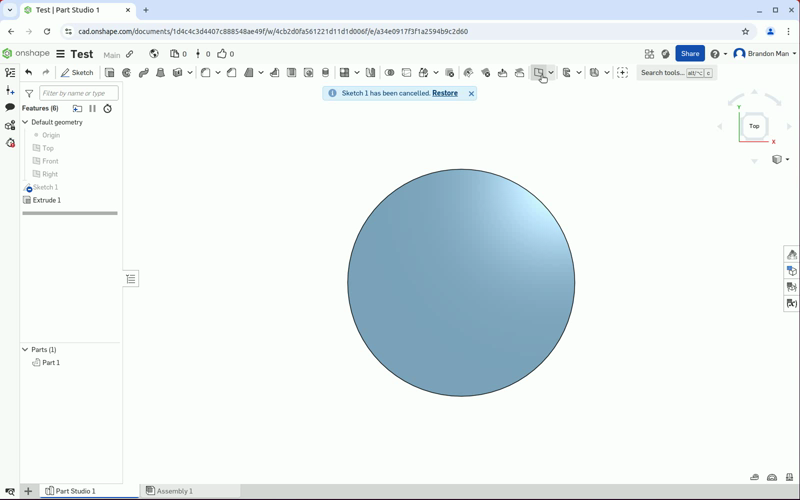
mouse_move(73, 150)
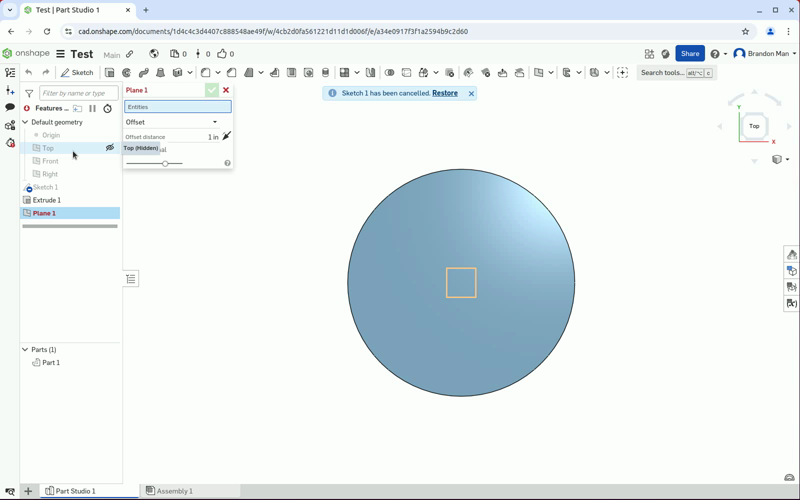
click(73, 150)
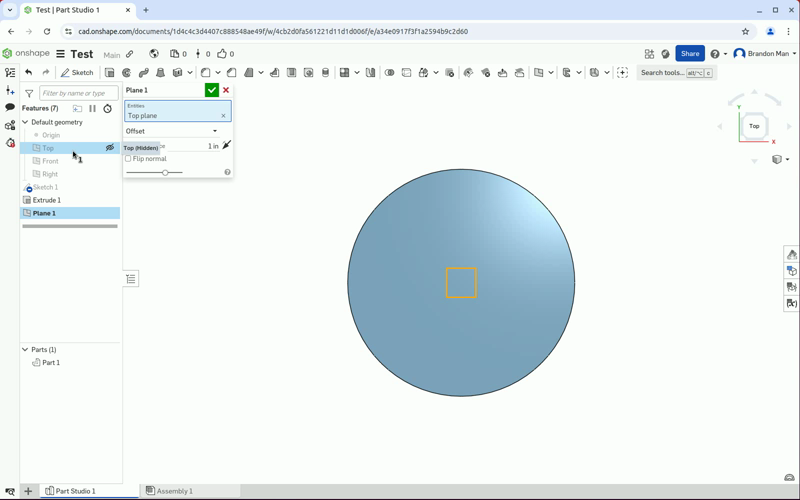
key(tab, 2)
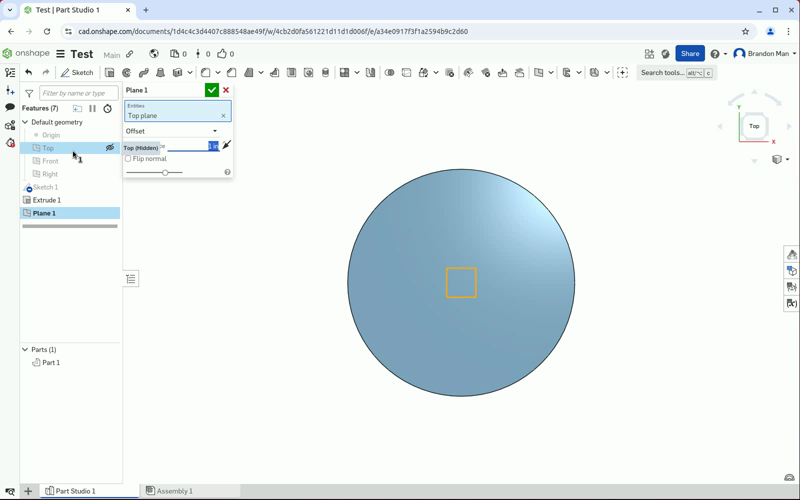
text(4.56)
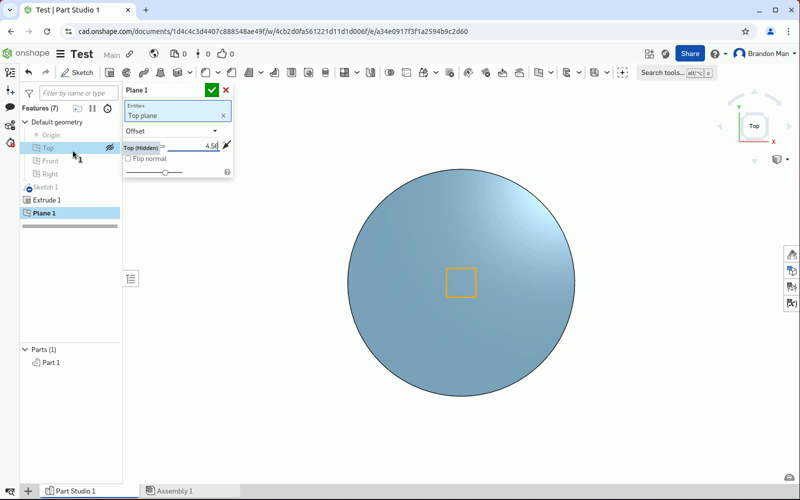
key(enter, 2)
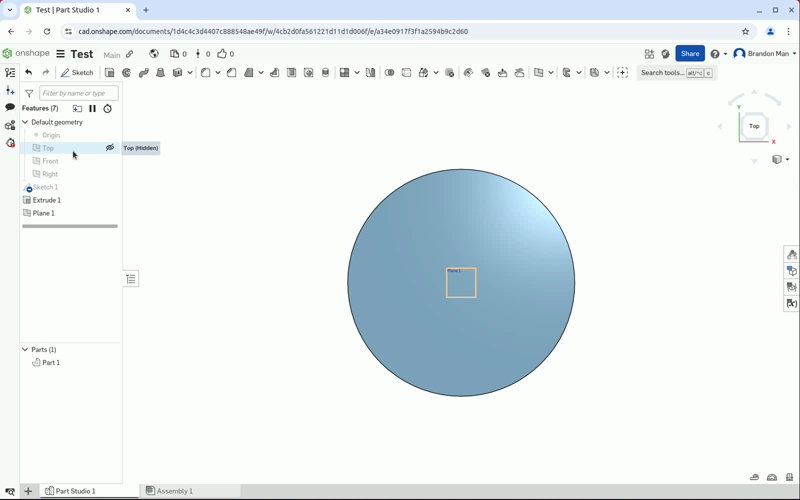
key(shift+s)
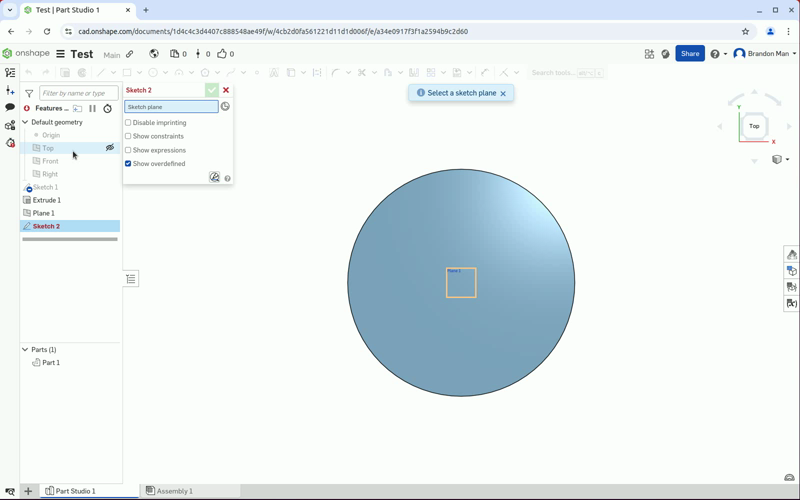
mouse_move(73, 215)
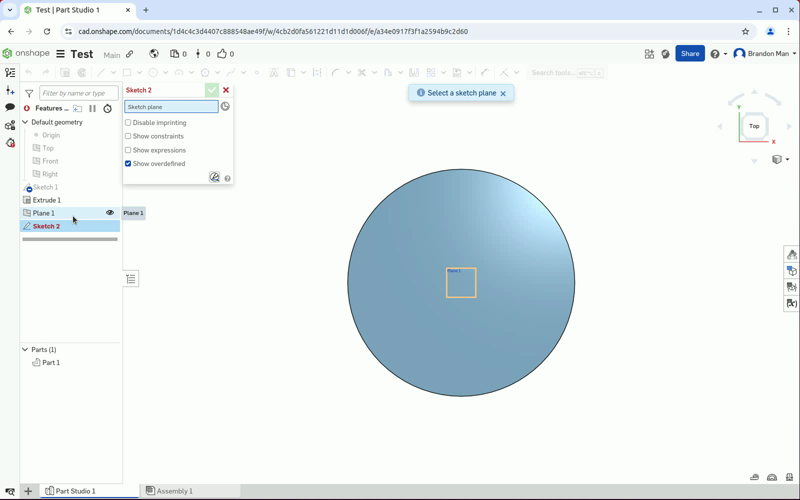
click(73, 215)
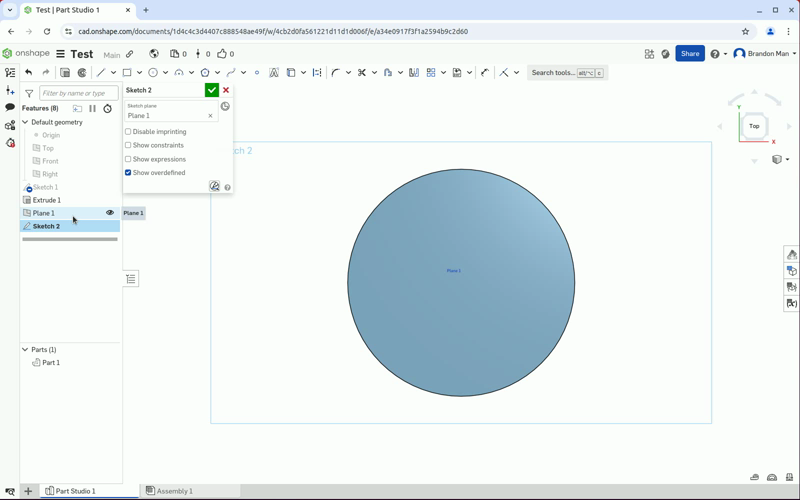
mouse_move(73, 352)
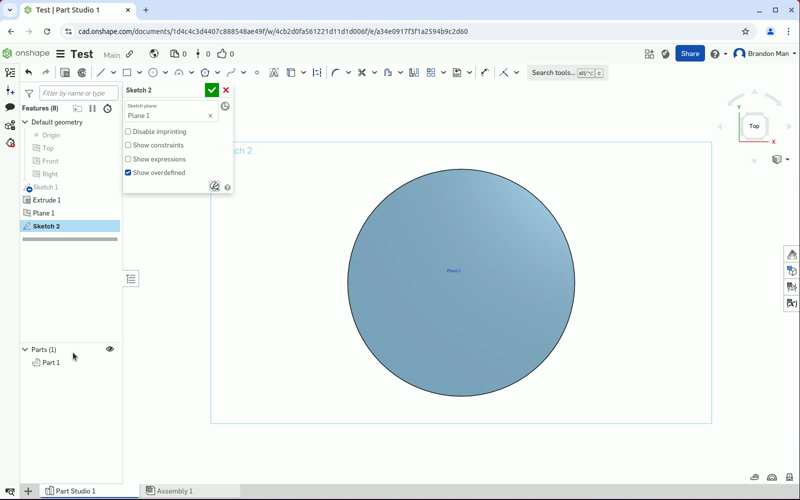
key(y)
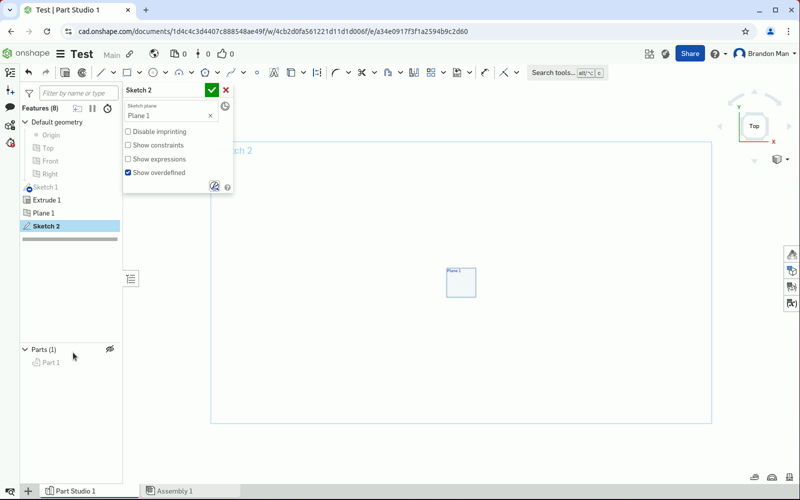
key(c)
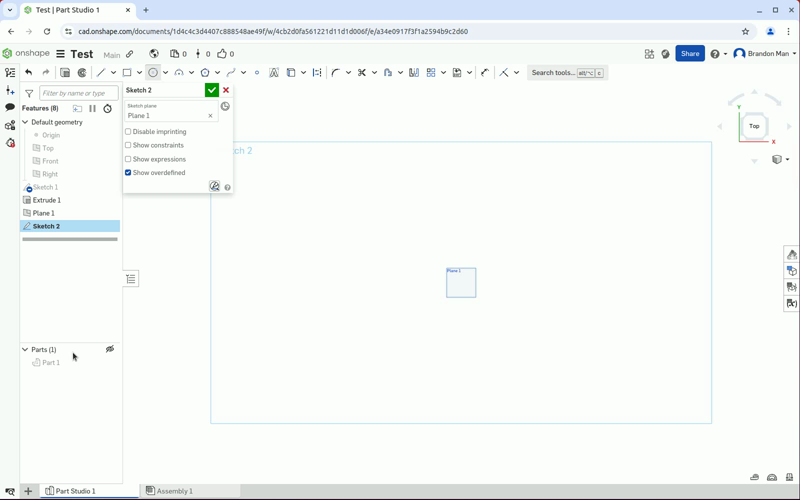
key_down(shift)
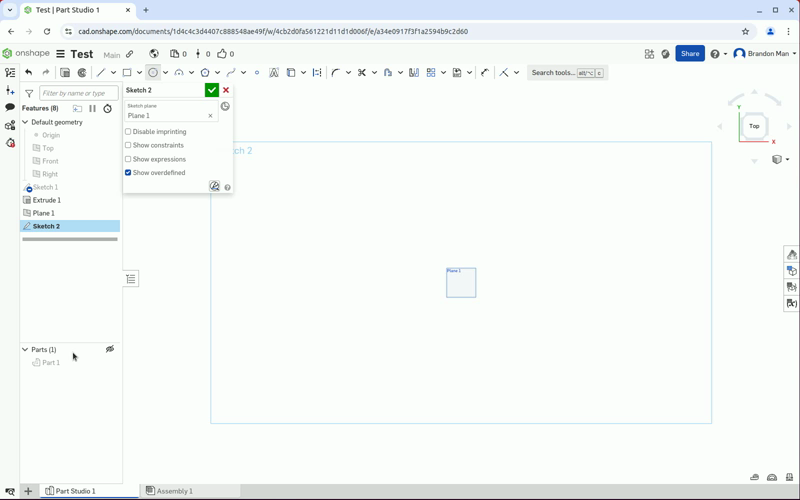
mouse_move(461, 282)
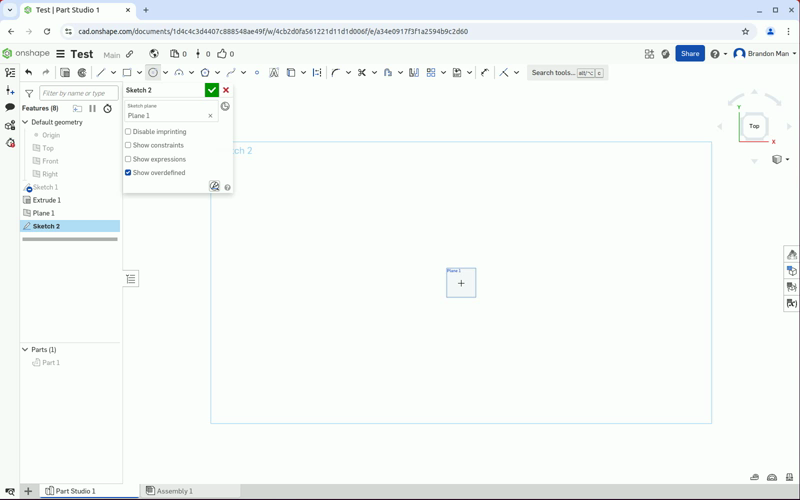
click(461, 282)
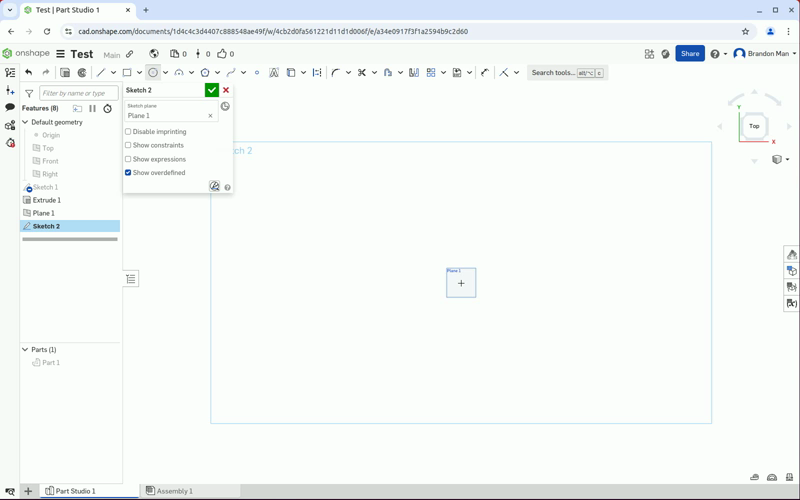
key_up(shift)
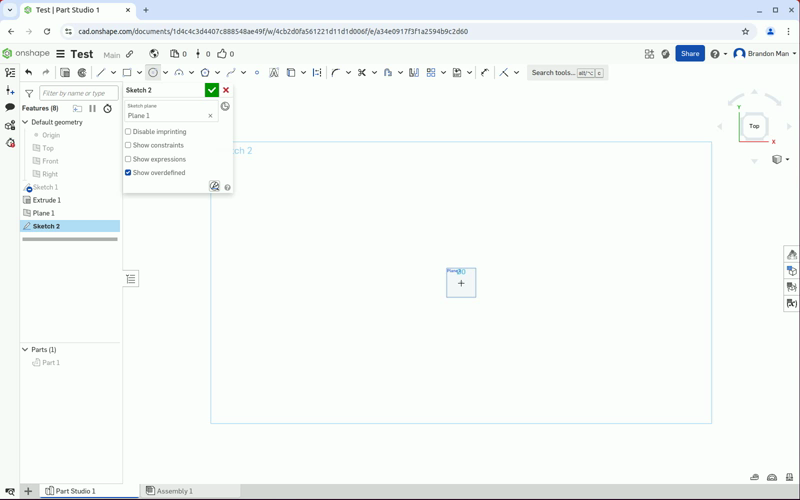
mouse_move(565, 282)
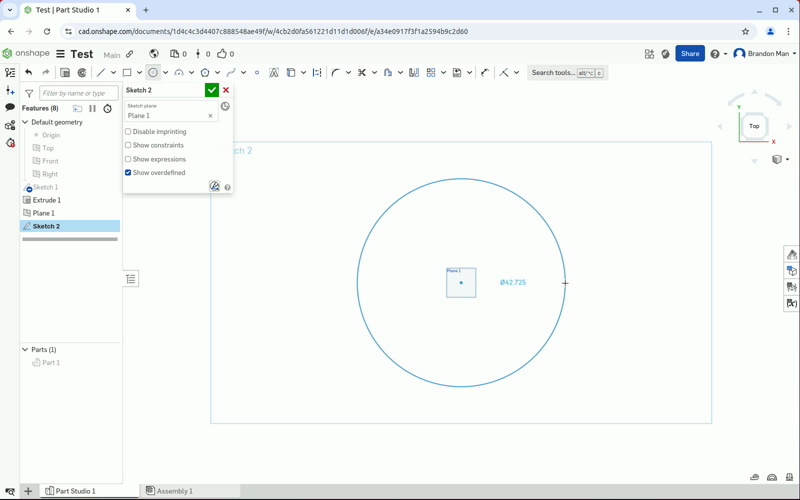
click(565, 282)
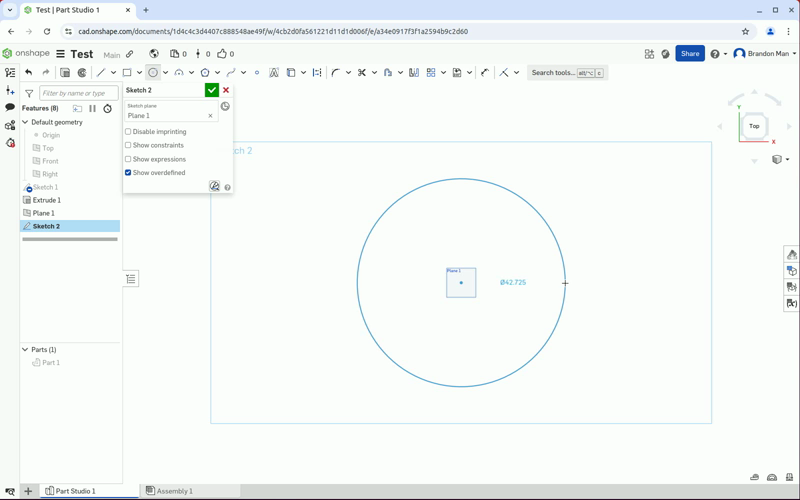
key(esc)
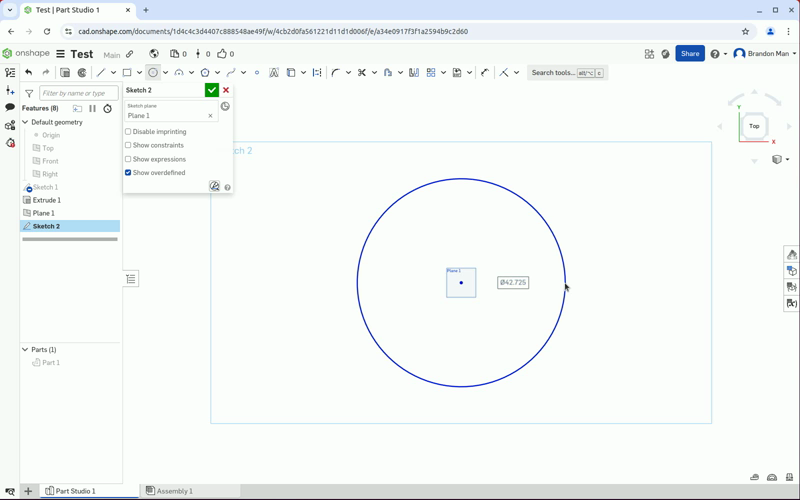
mouse_move(393, 268)
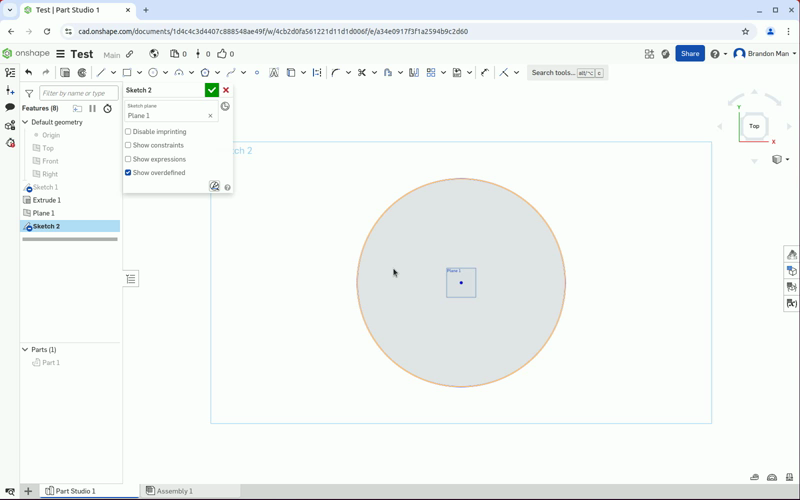
click(393, 268)
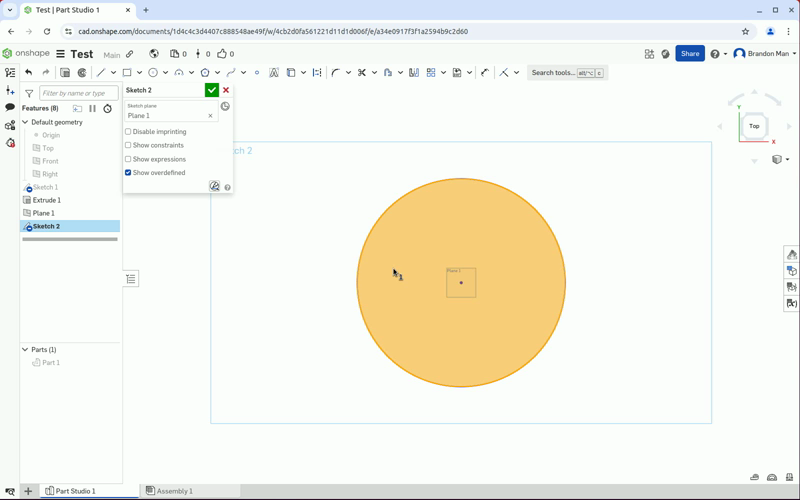
mouse_move(73, 352)
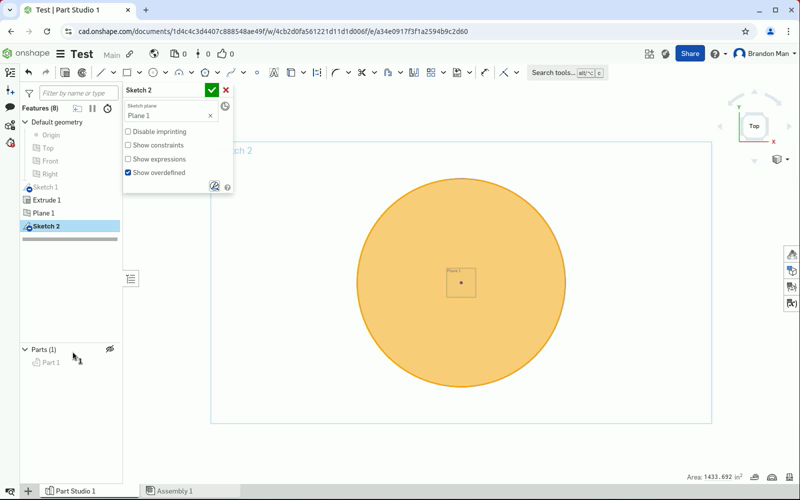
key(shift+y)
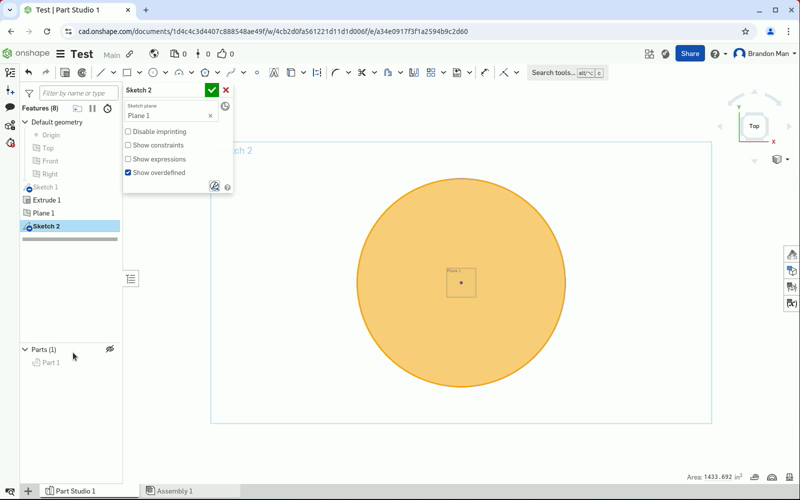
key(shift+e)
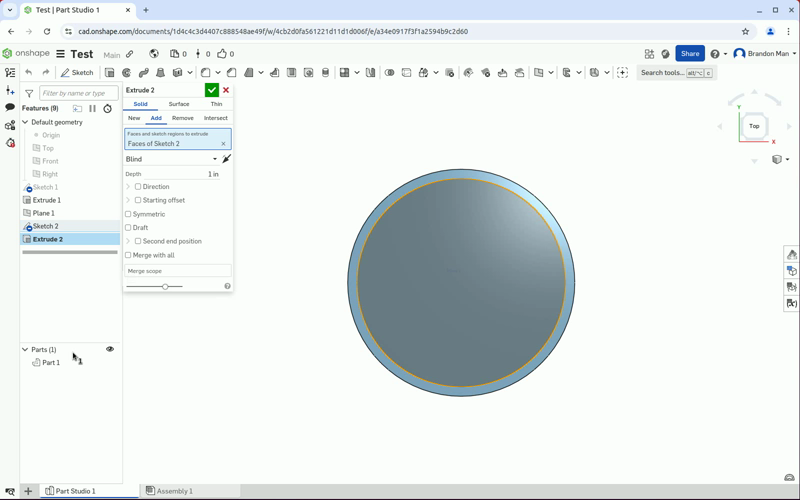
mouse_move(143, 106)
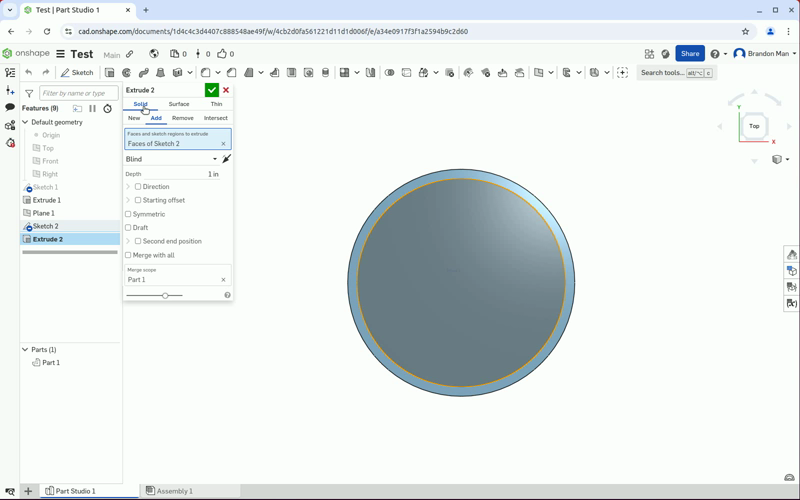
click(143, 106)
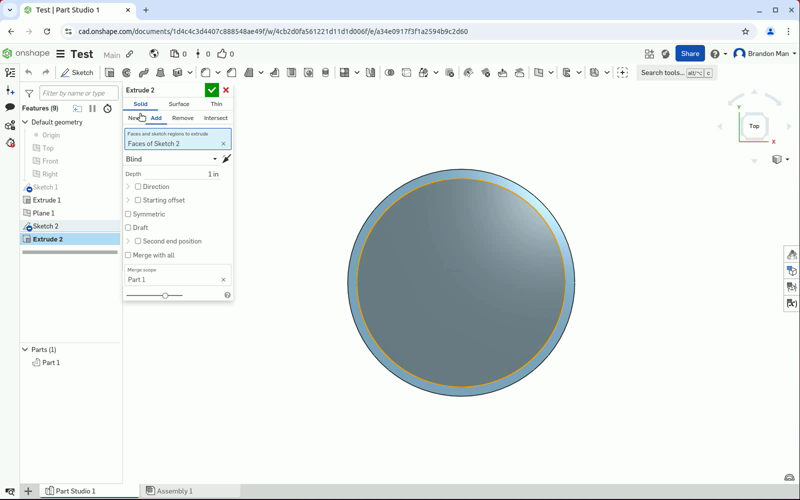
mouse_move(137, 120)
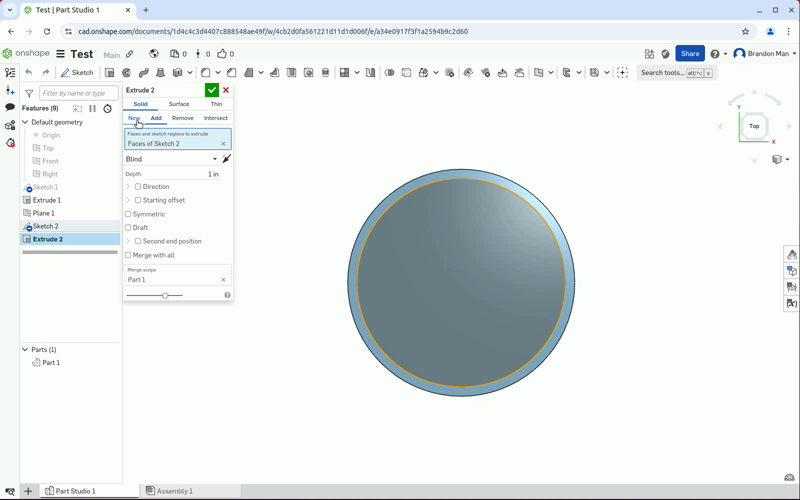
click(137, 120)
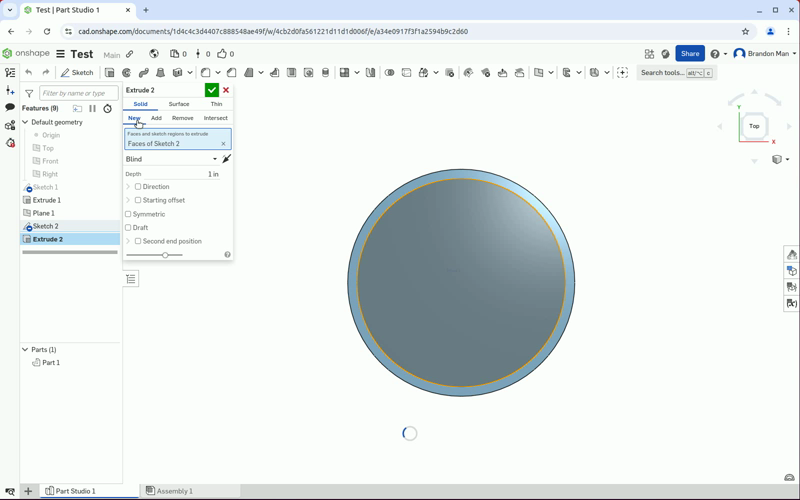
key(tab, 4)
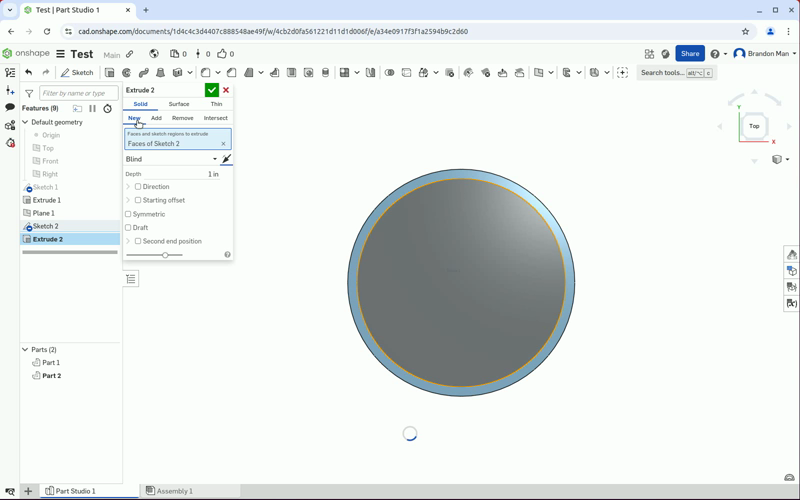
text(9.147)
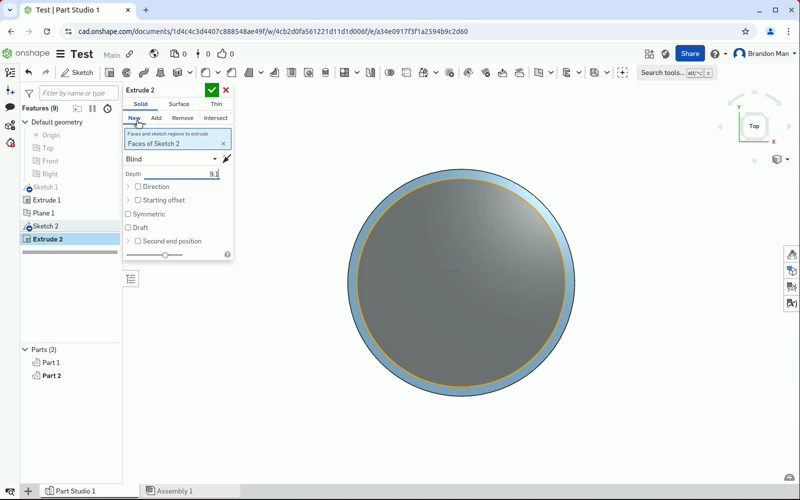
key(enter)
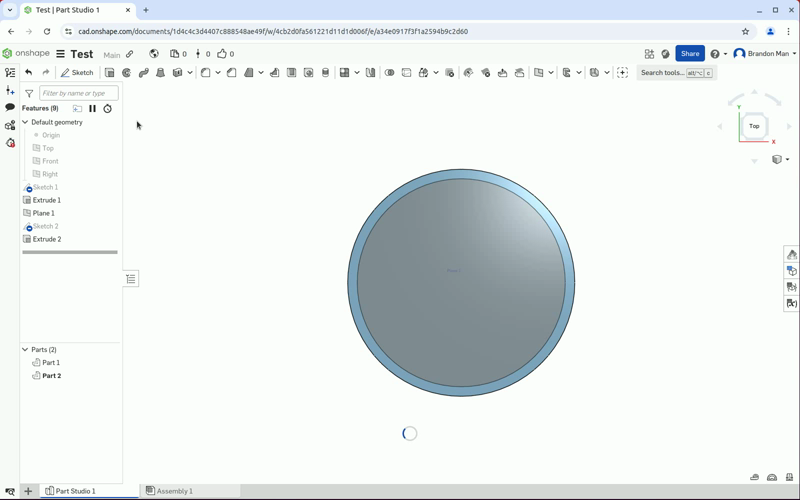
key(shift+h)
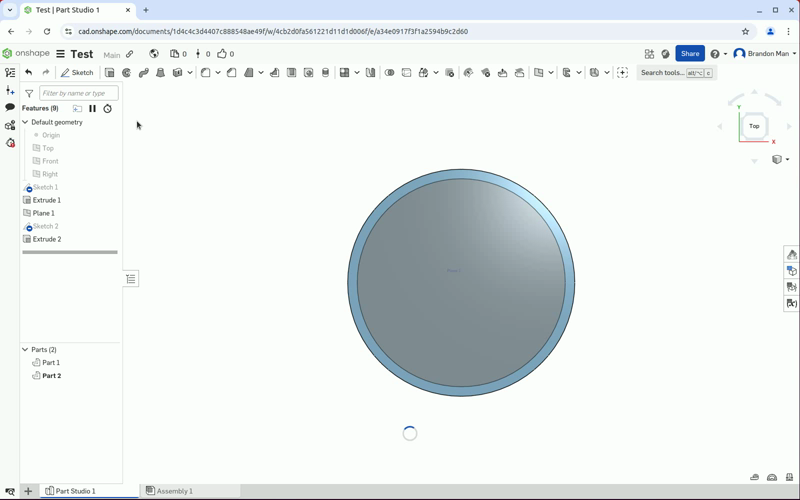
key(shift+h)
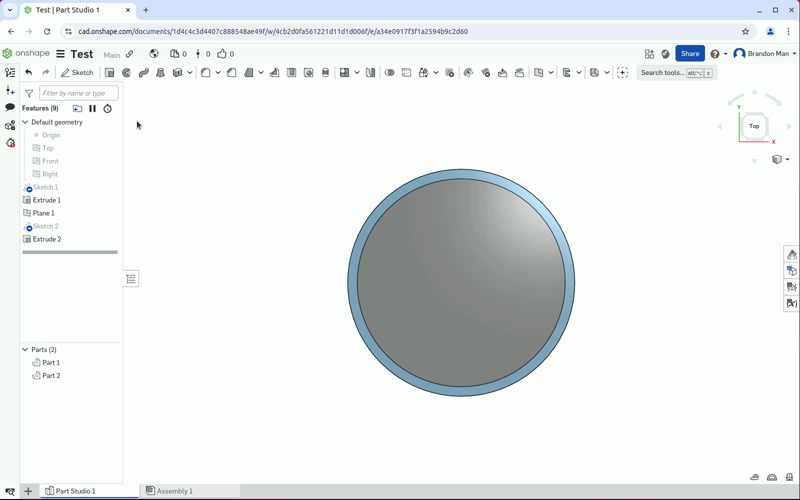
mouse_move(73, 189)
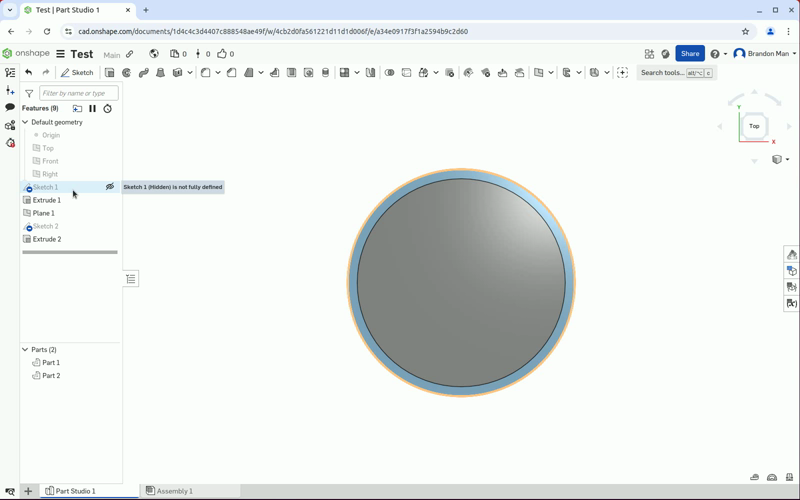
click(73, 189)
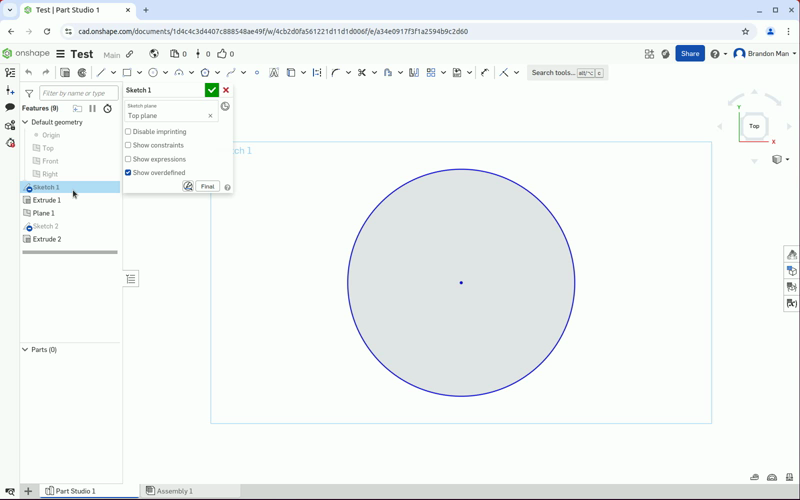
mouse_move(229, 92)
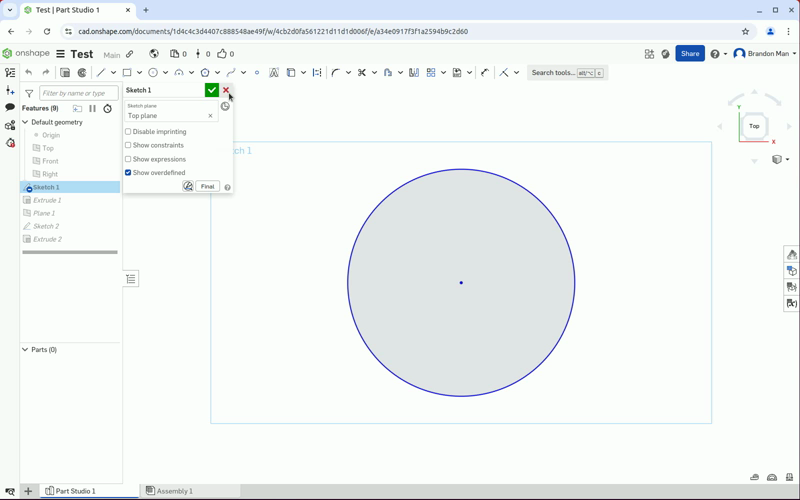
click(229, 92)
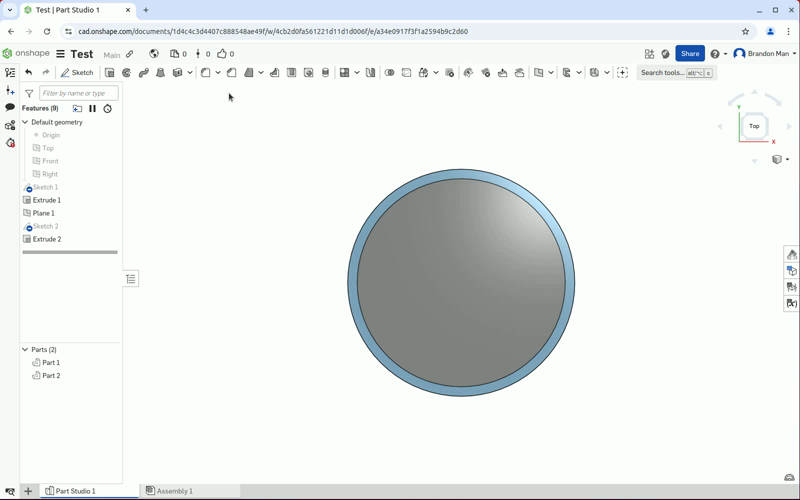
mouse_move(541, 75)
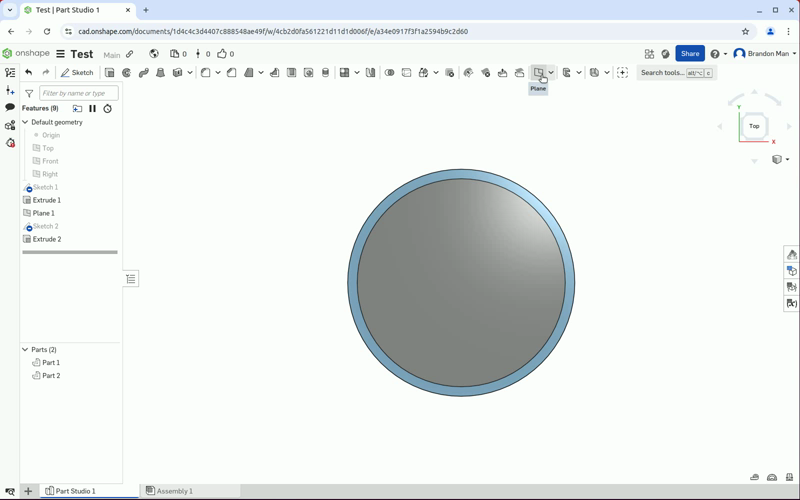
click(541, 75)
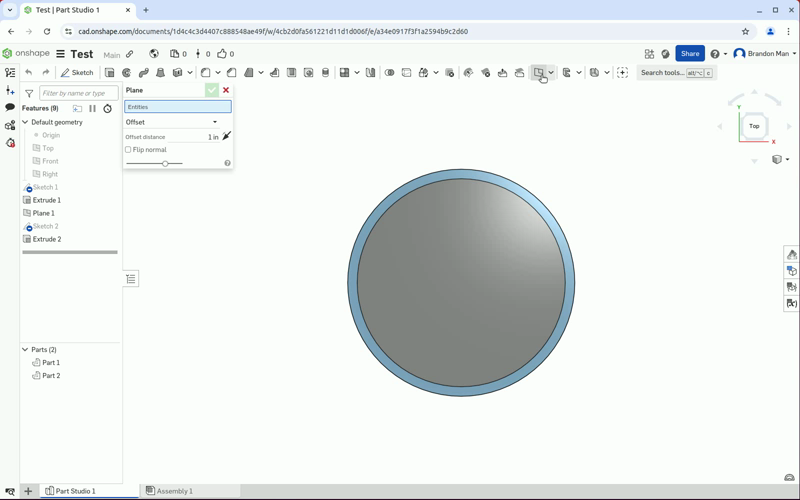
mouse_move(73, 150)
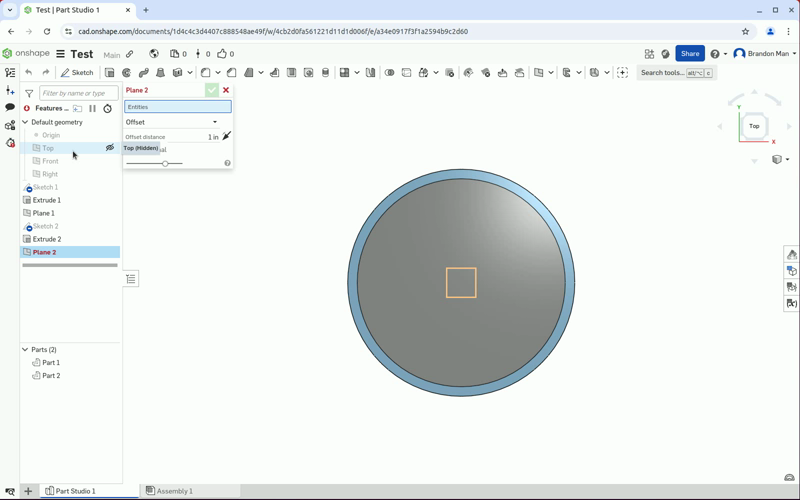
click(73, 150)
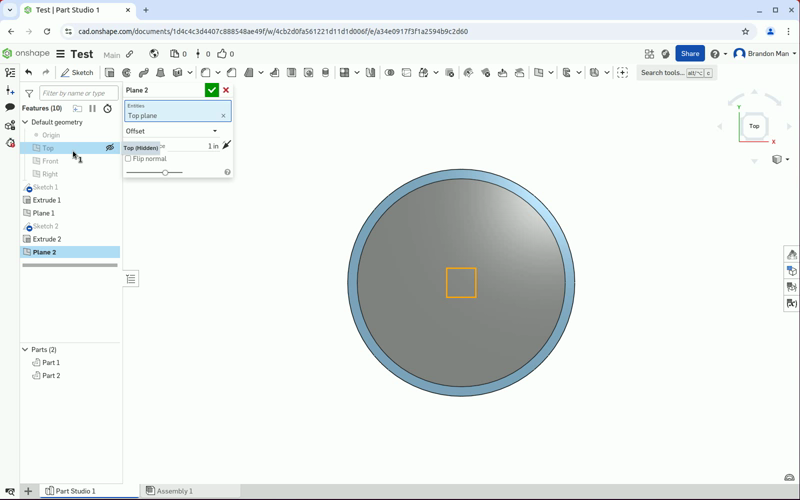
key(tab, 2)
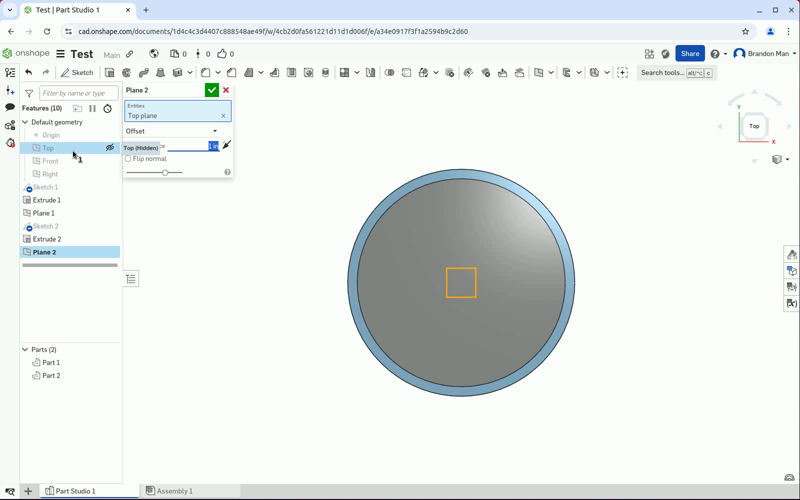
text(13.957)
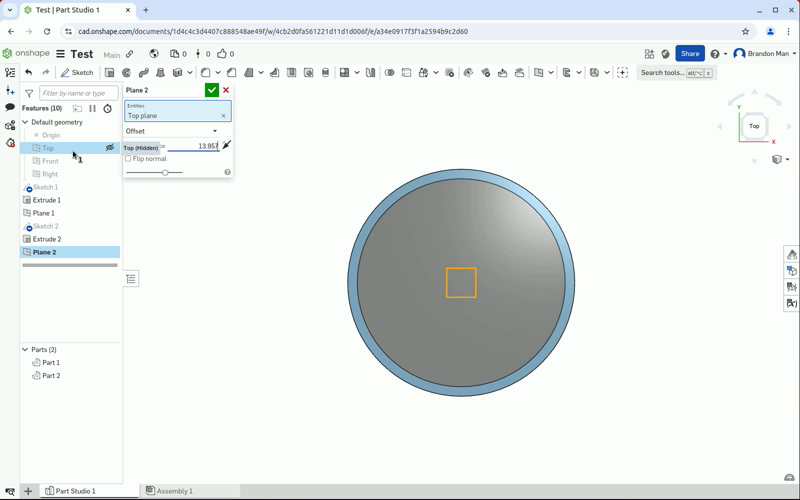
key(enter, 2)
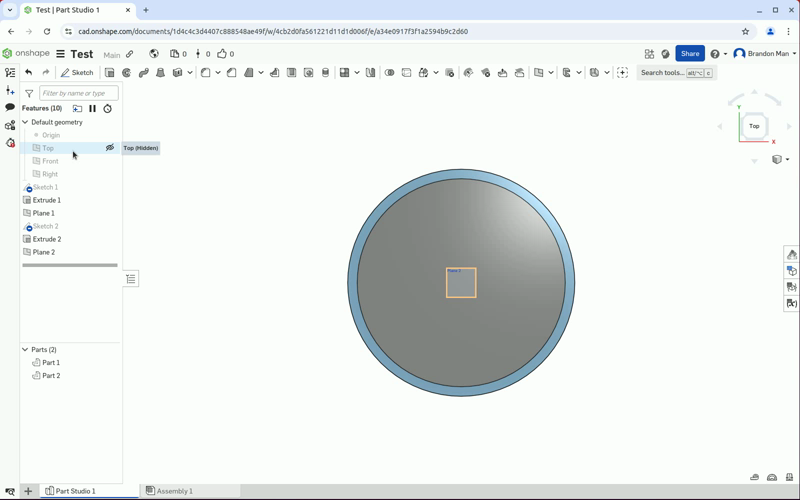
key(shift+s)
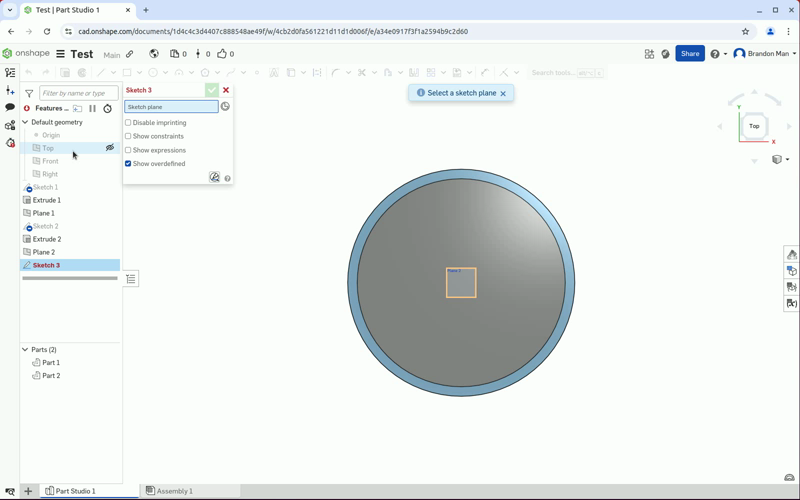
mouse_move(73, 254)
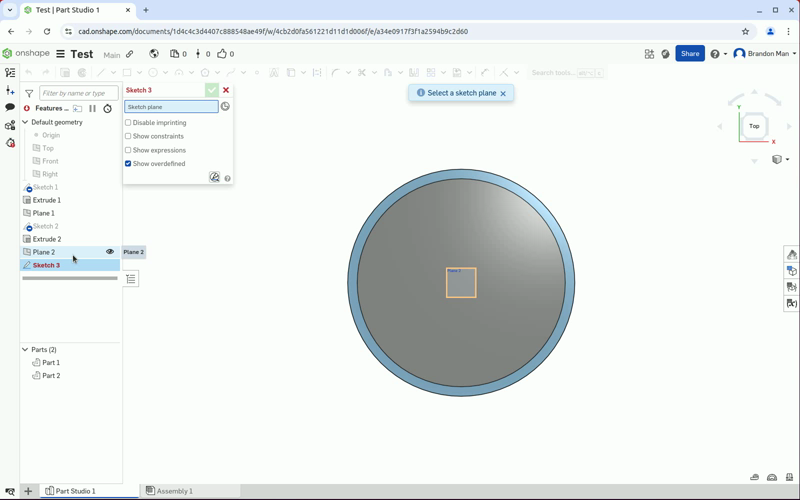
click(73, 254)
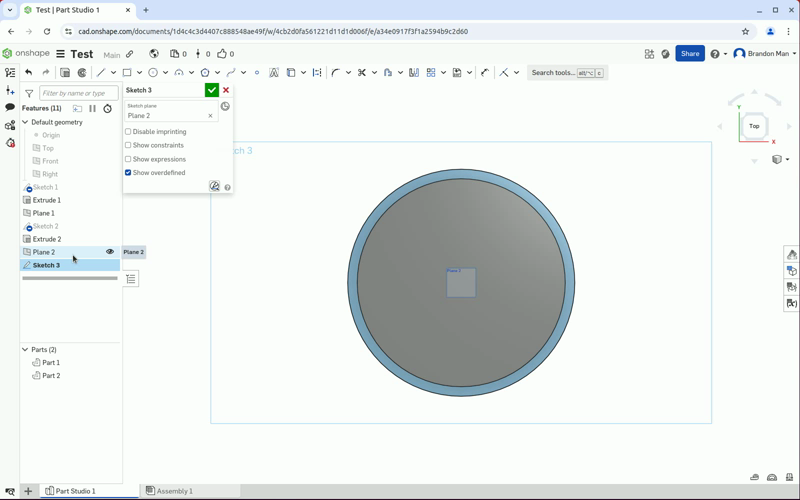
mouse_move(73, 352)
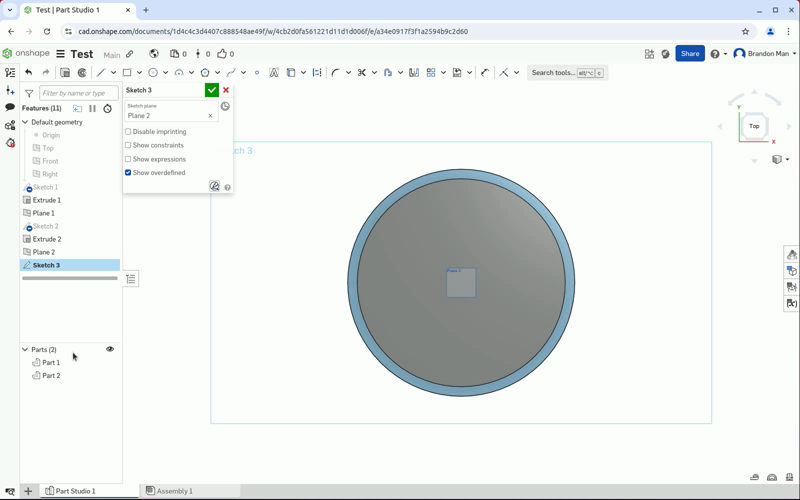
key(y)
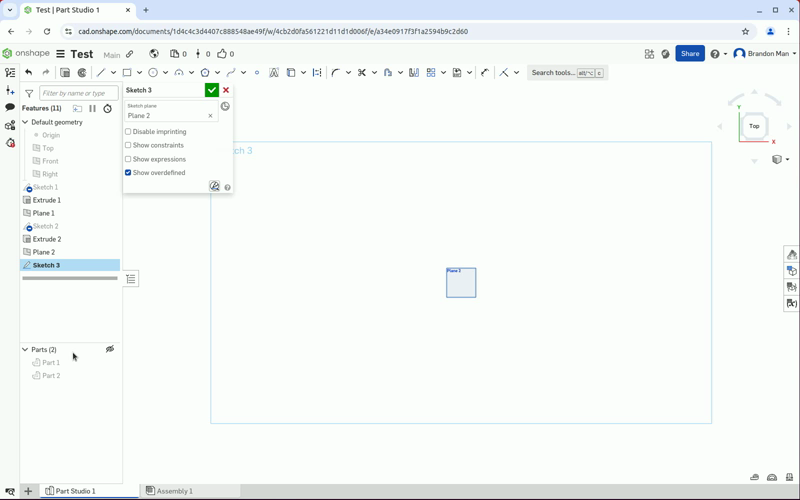
key(c)
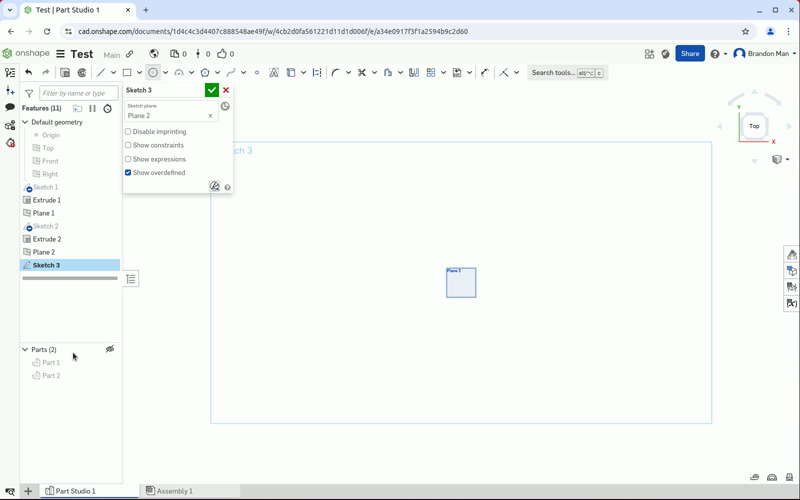
key_down(shift)
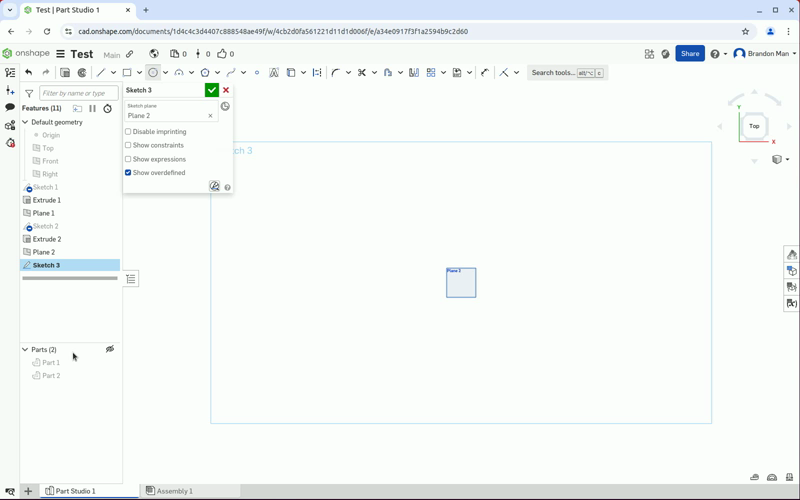
mouse_move(460, 282)
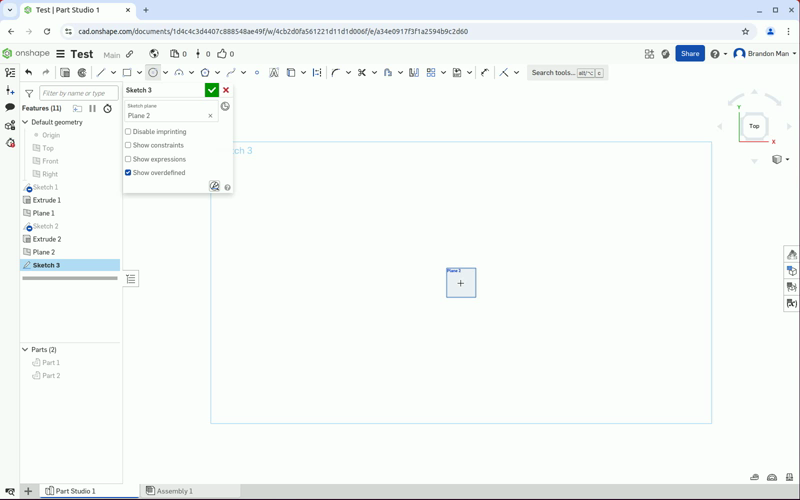
click(460, 282)
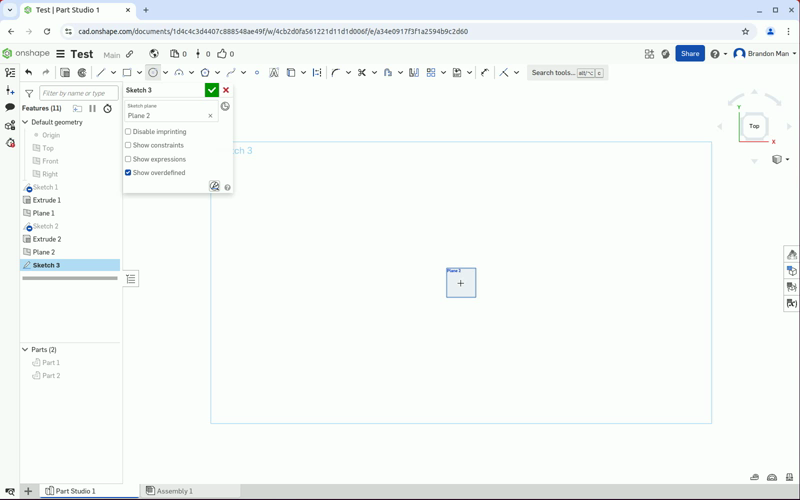
key_up(shift)
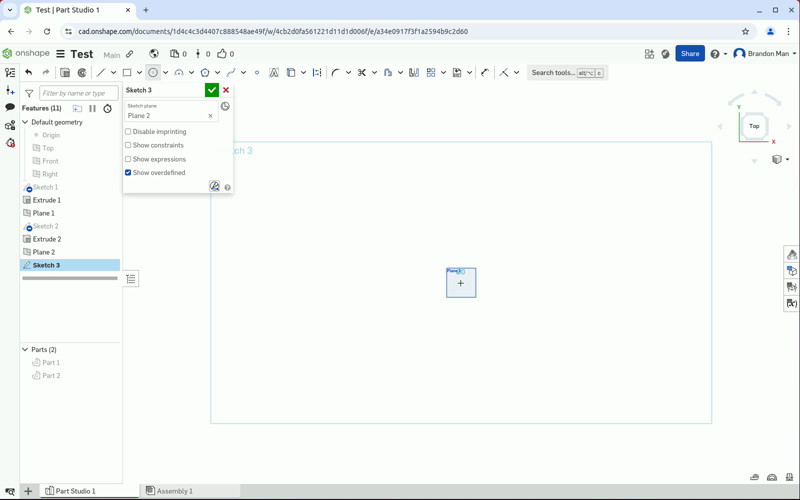
mouse_move(528, 282)
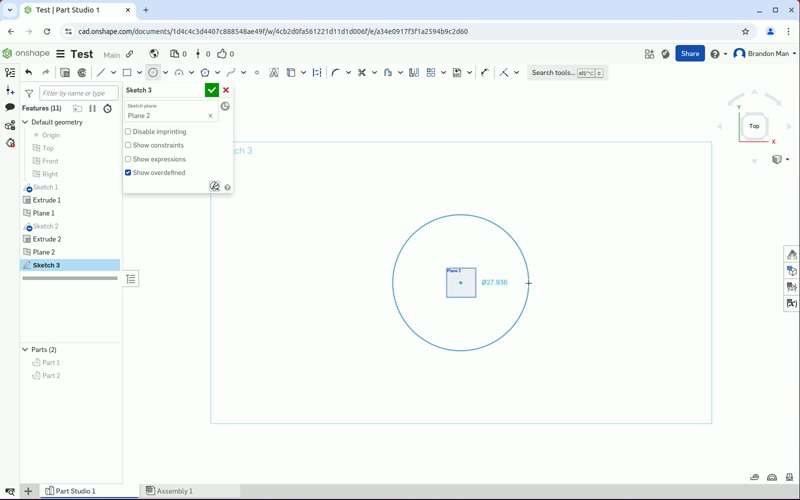
click(528, 282)
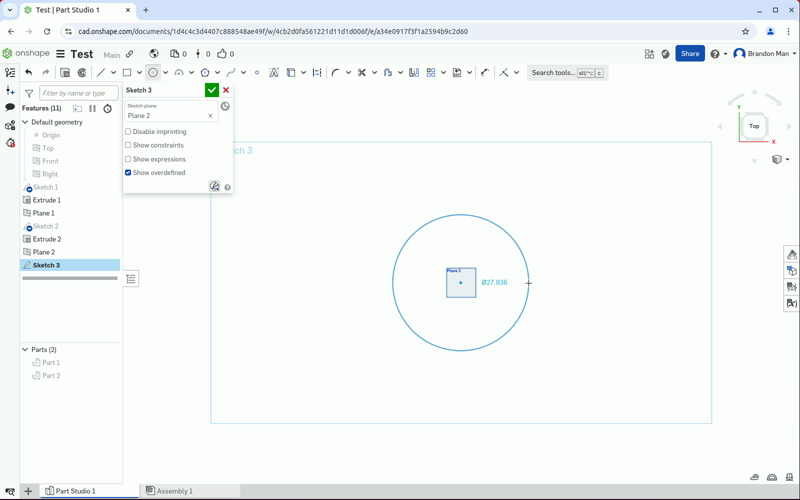
key(esc)
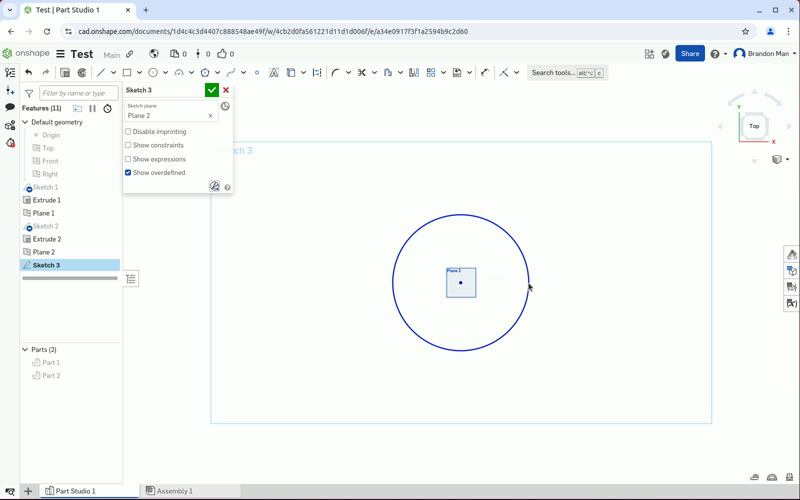
mouse_move(433, 263)
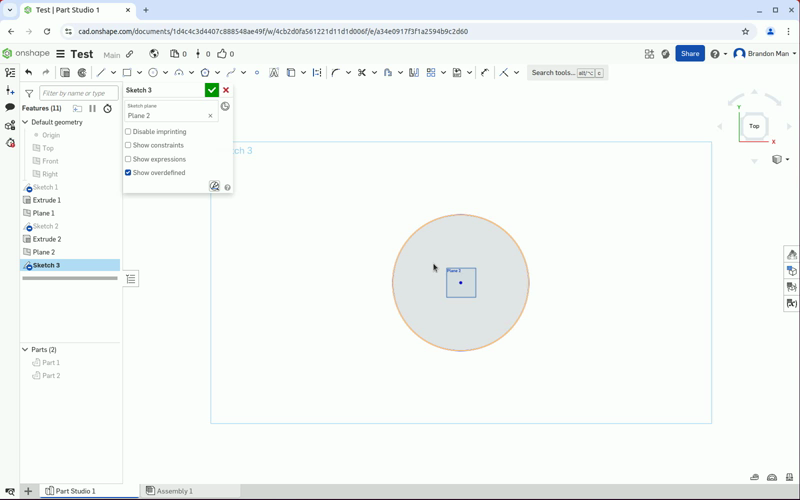
click(433, 263)
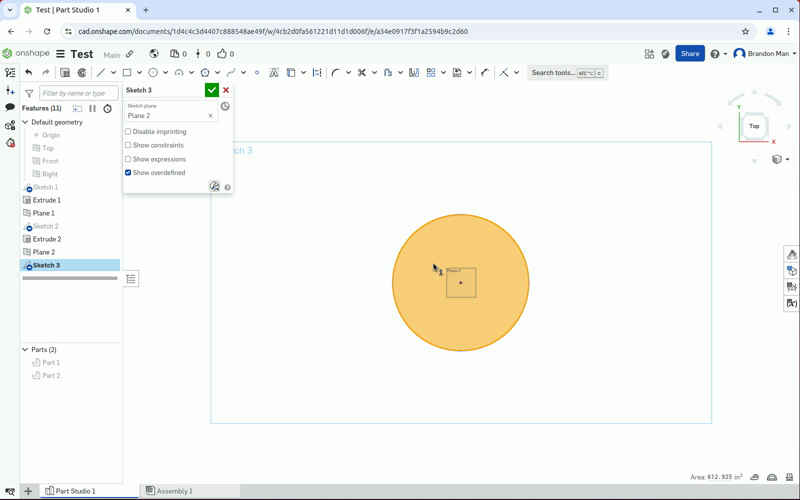
mouse_move(73, 352)
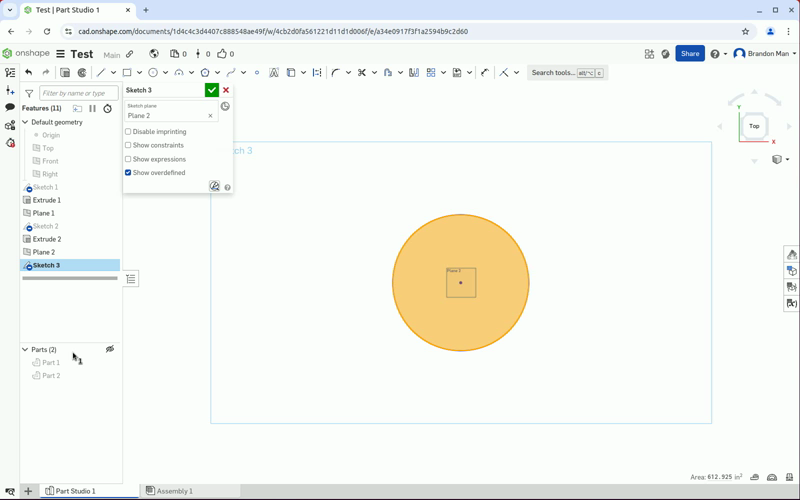
key(shift+y)
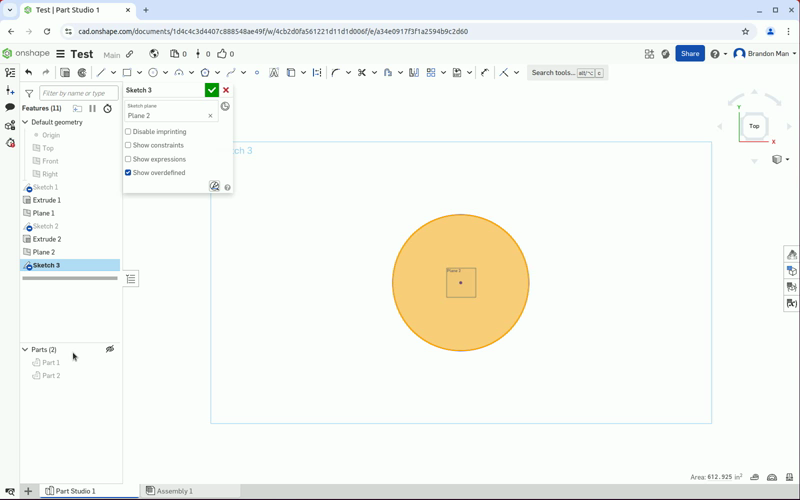
key(shift+e)
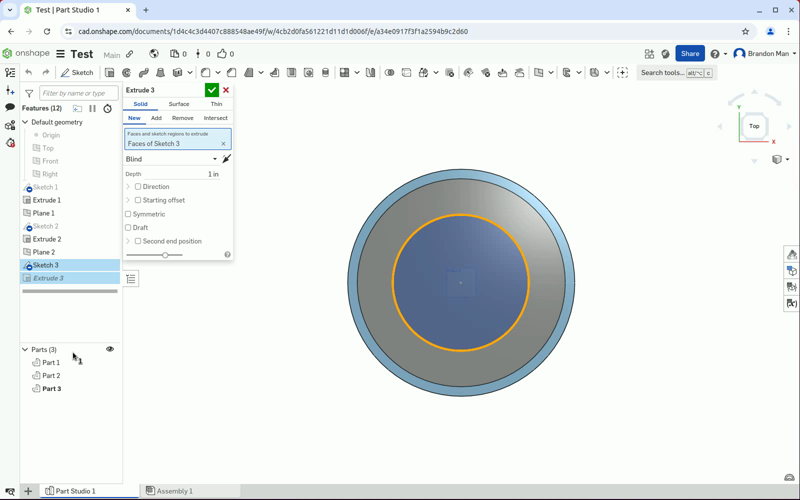
mouse_move(143, 106)
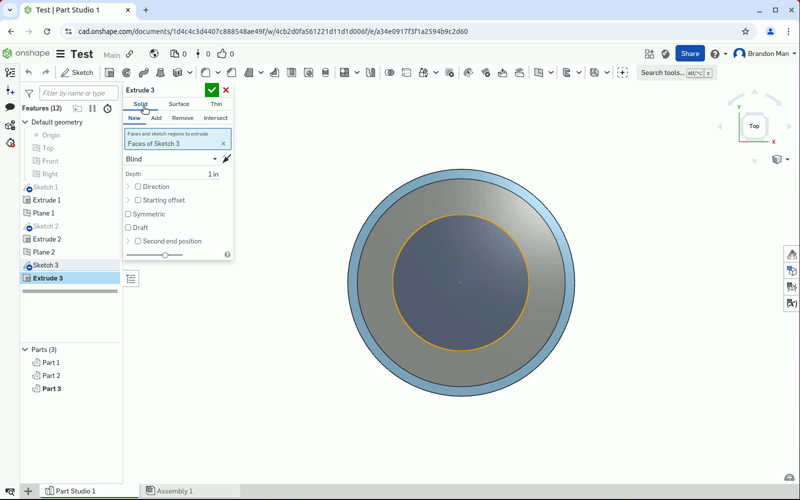
click(143, 106)
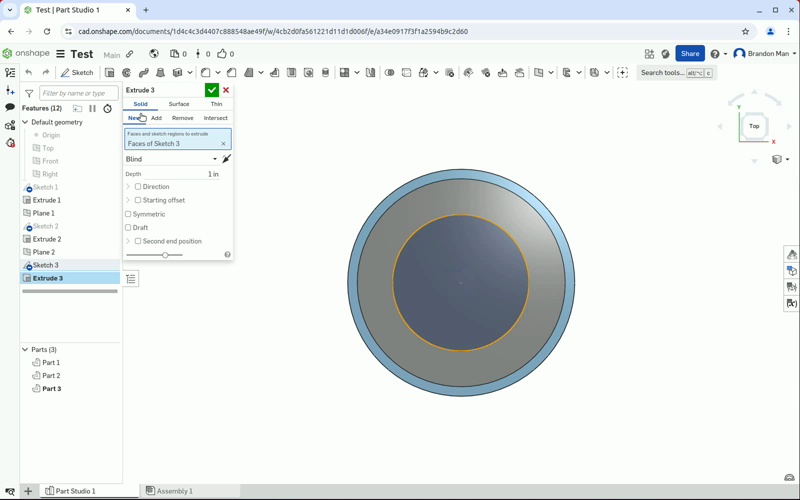
mouse_move(137, 120)
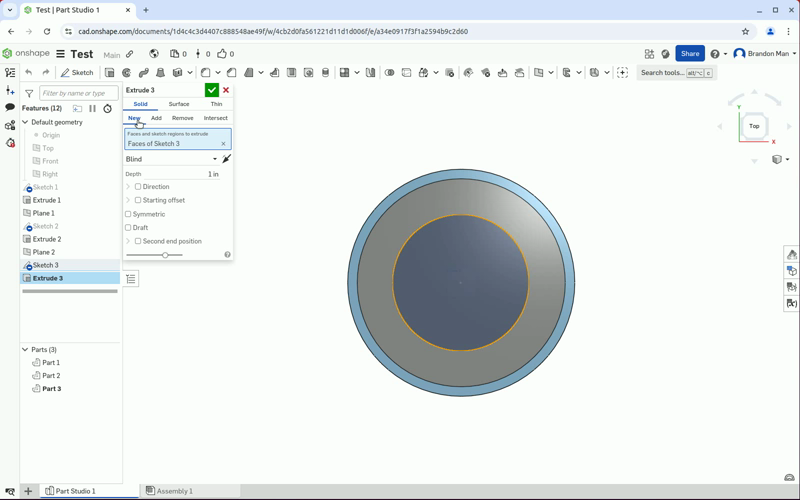
click(137, 120)
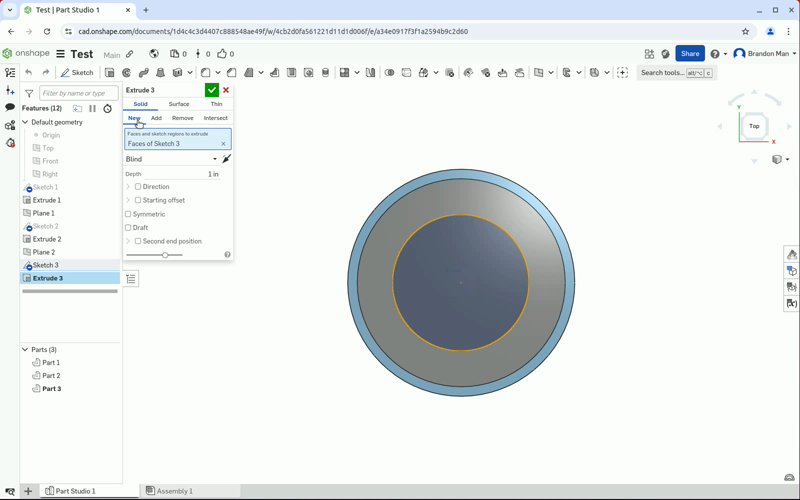
key(tab, 4)
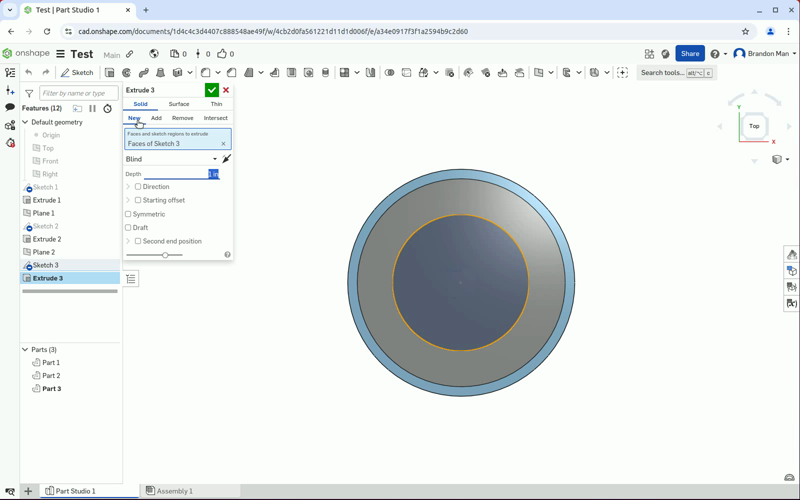
text(9.147)
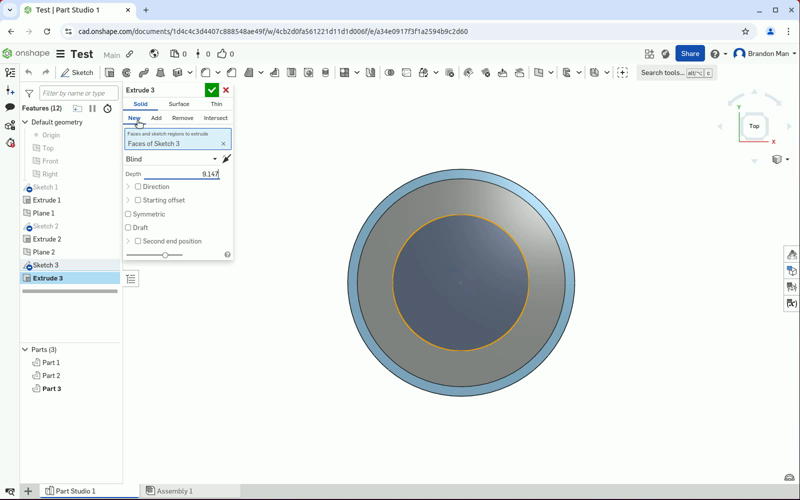
key(enter)
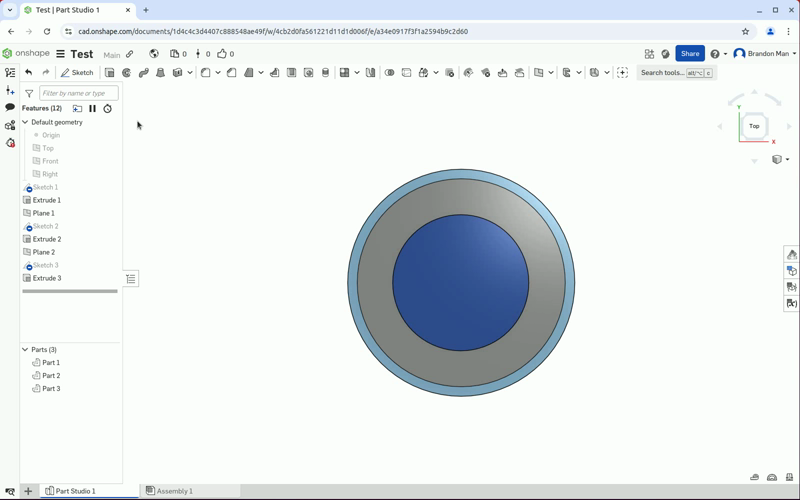
key(shift+h)
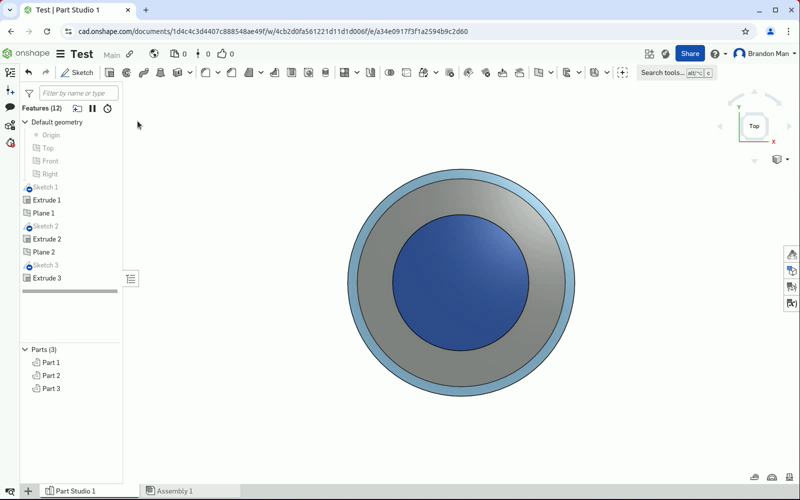
key(shift+h)
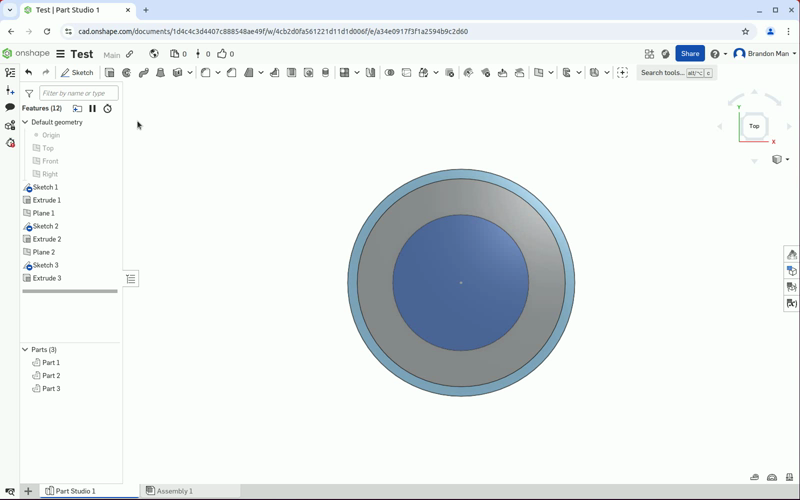
key(shift+7)
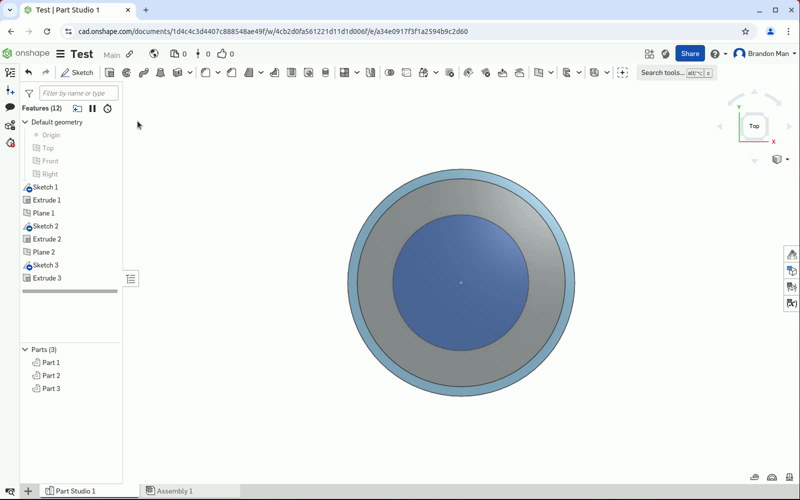
key(up, 3)
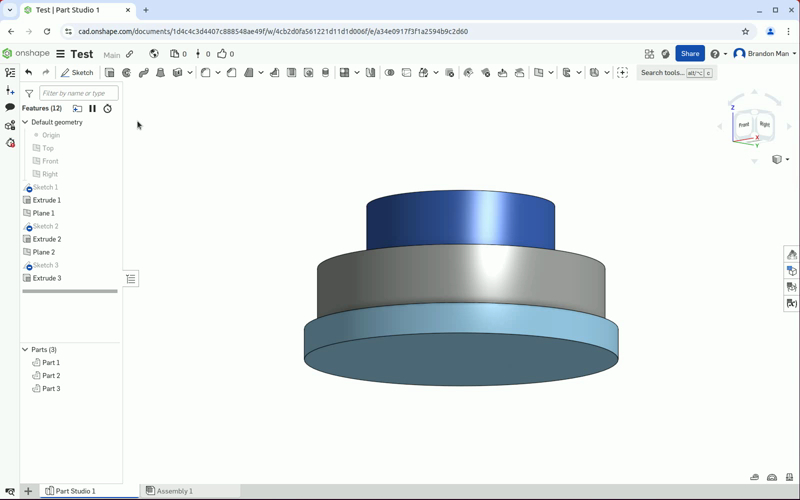
key(left, 3)
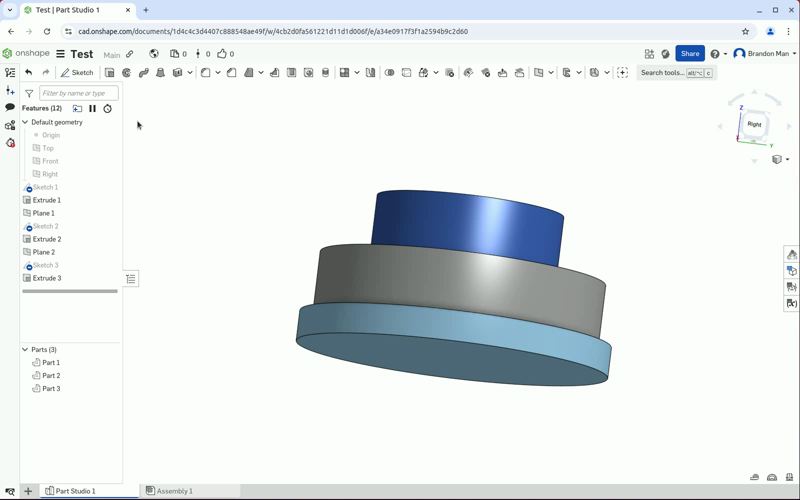
key(right, 3)
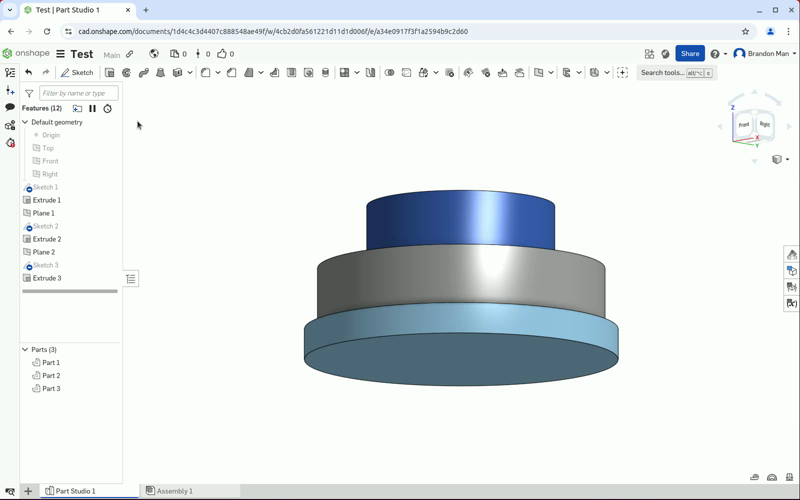
key(down, 3)
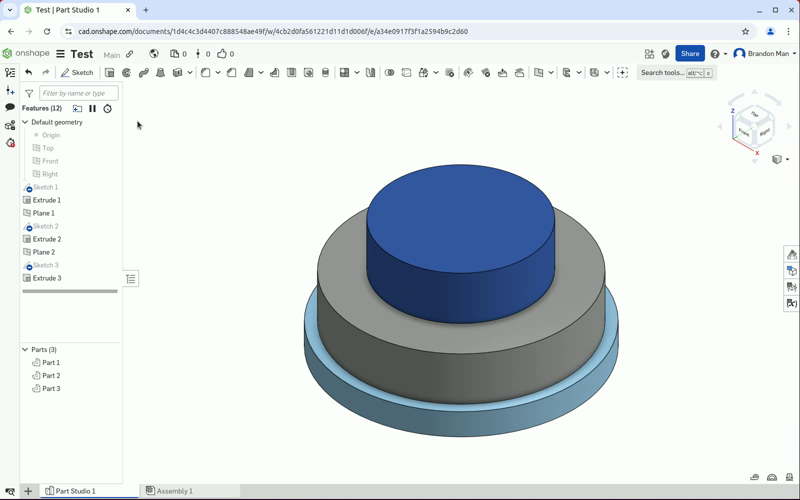
mouse_move(73, 189)
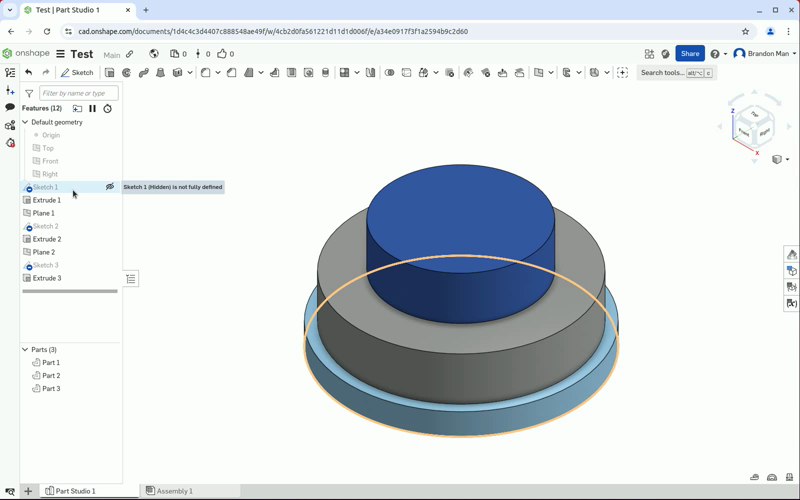
click(73, 189)